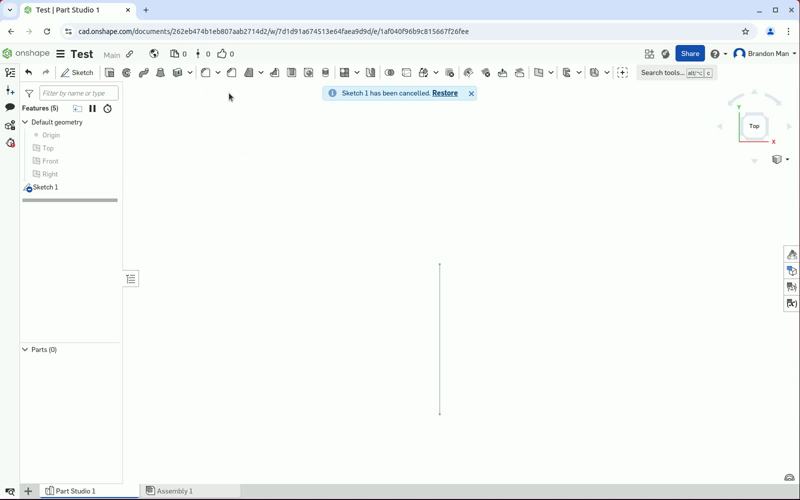
key(shift+h)
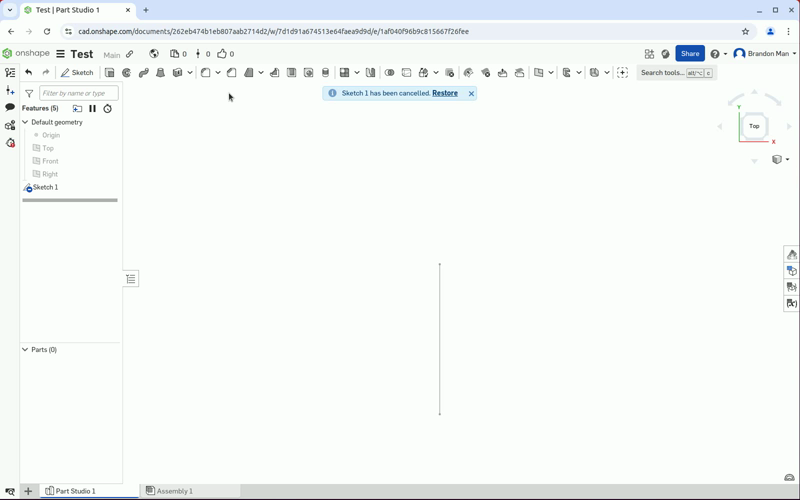
key(shift+s)
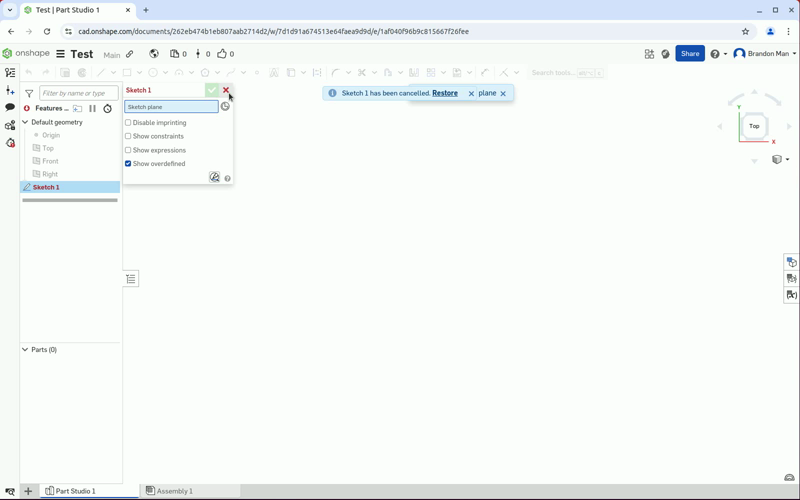
mouse_move(73, 150)
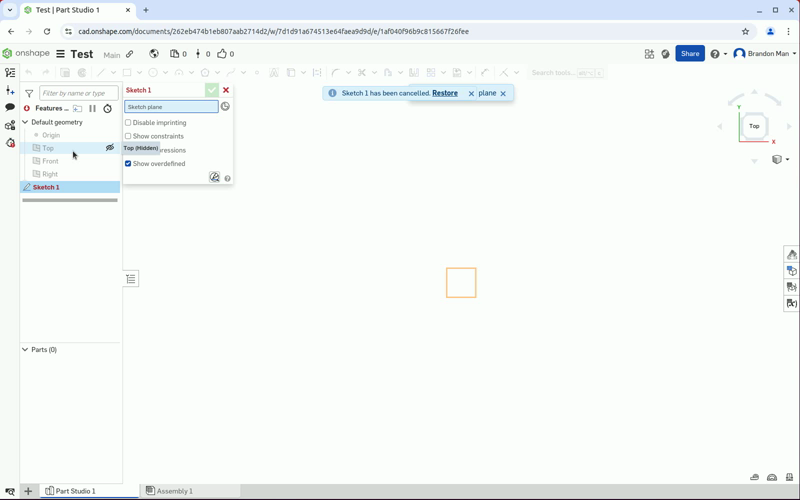
click(73, 150)
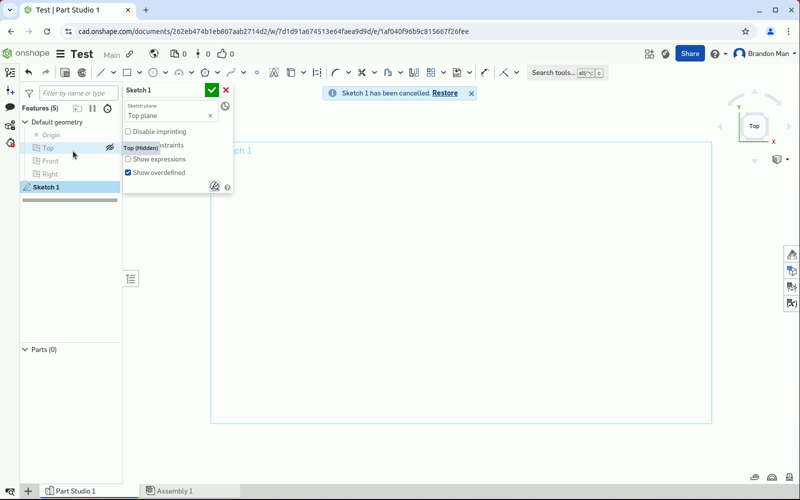
mouse_move(73, 352)
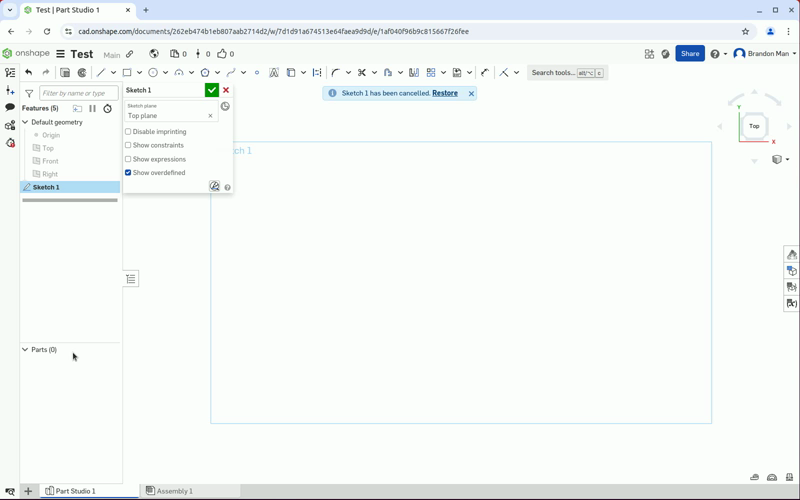
key(y)
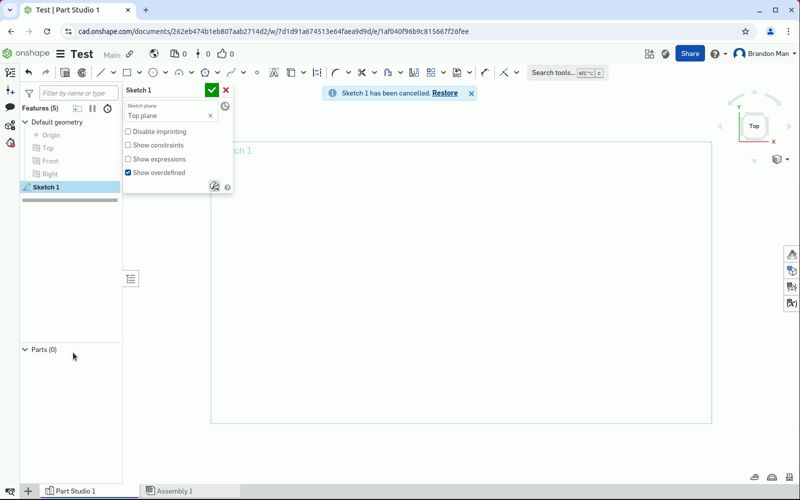
key(l)
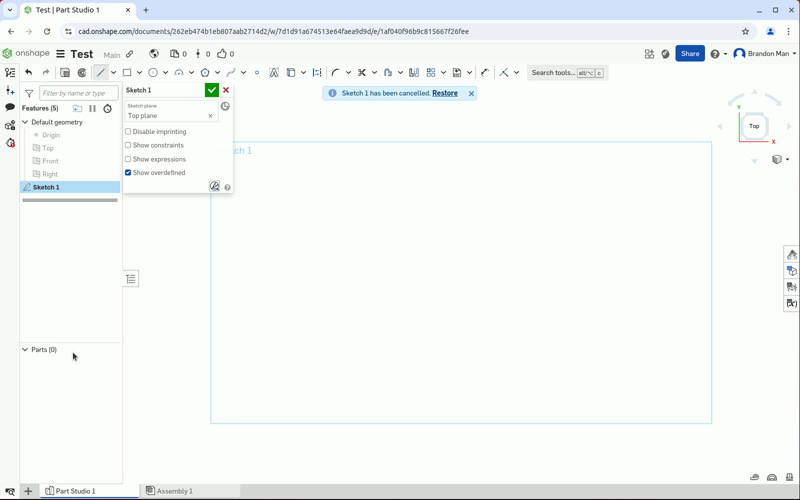
key_down(shift)
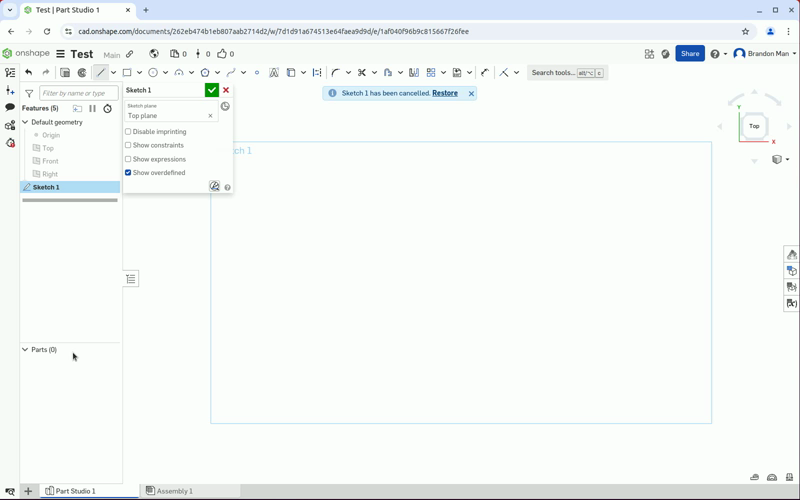
mouse_move(404, 339)
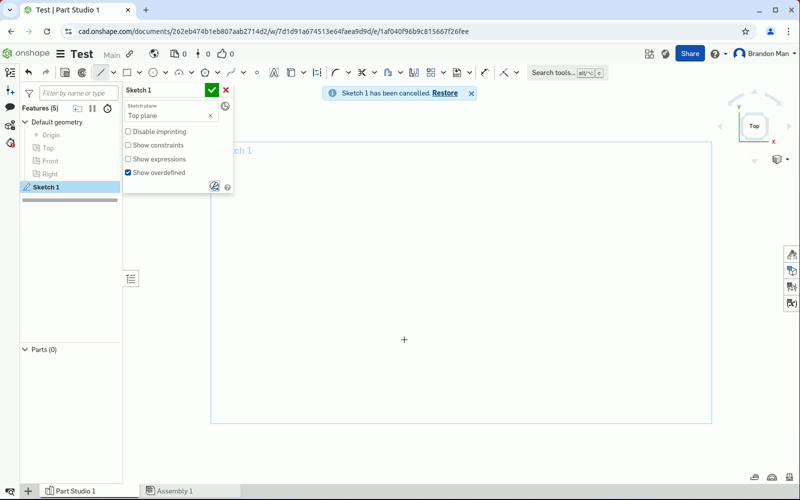
click(404, 339)
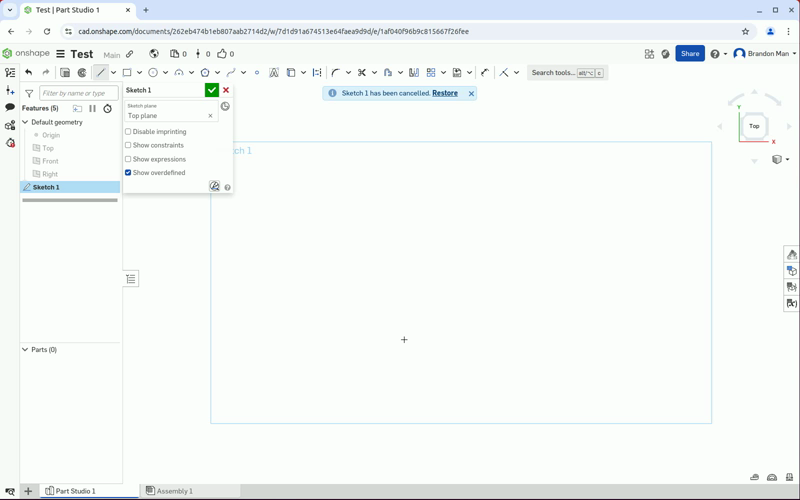
key_up(shift)
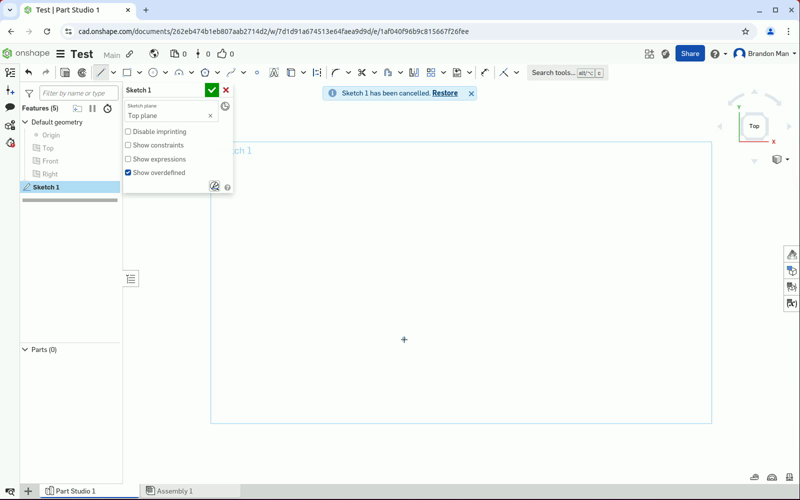
key_down(shift)
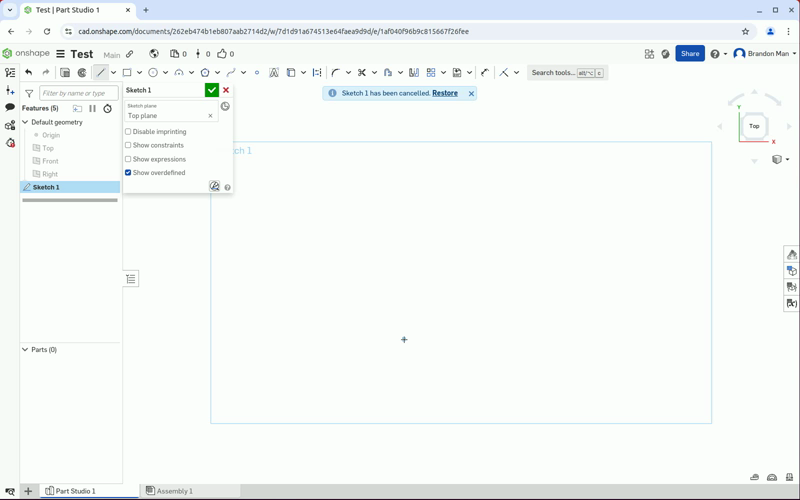
mouse_move(516, 339)
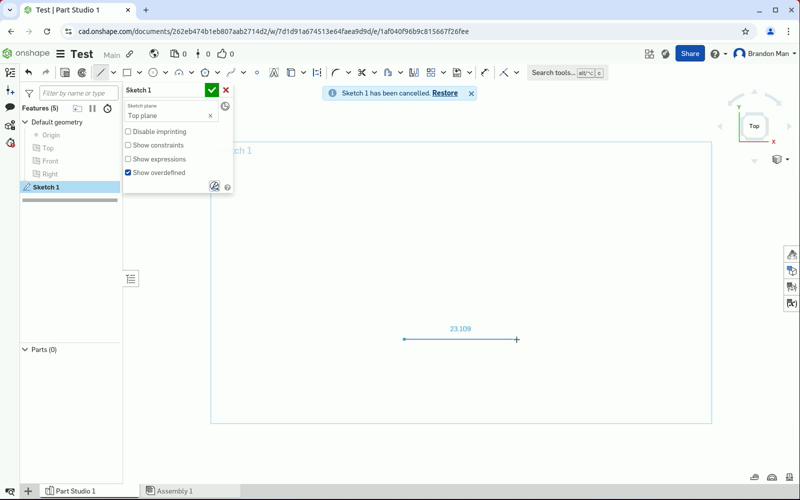
click(516, 339)
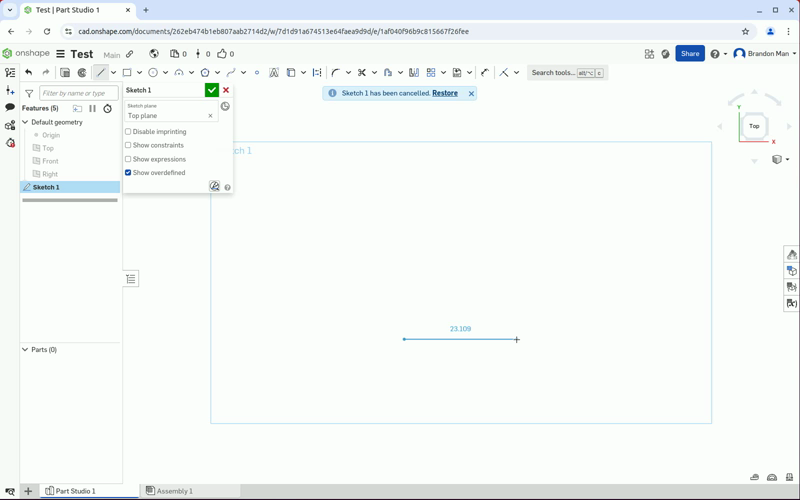
key_up(shift)
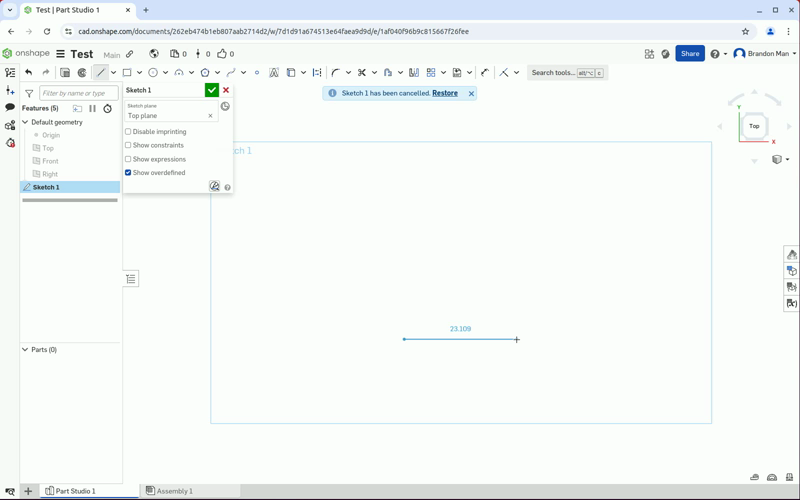
key_down(shift)
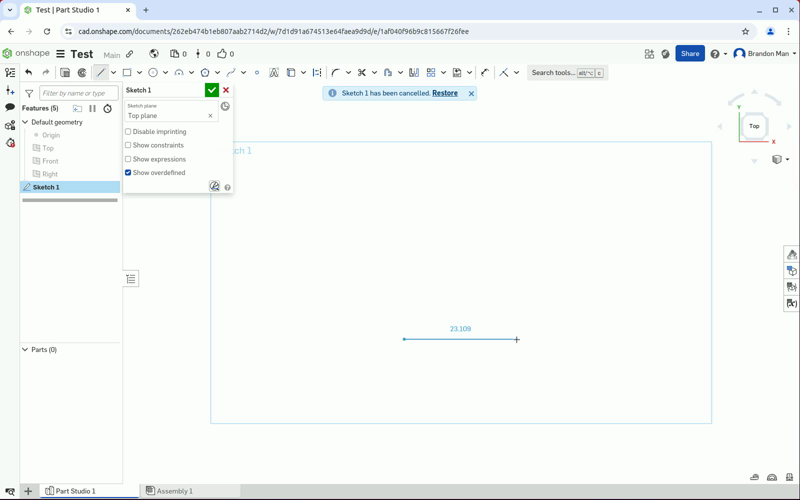
mouse_move(516, 226)
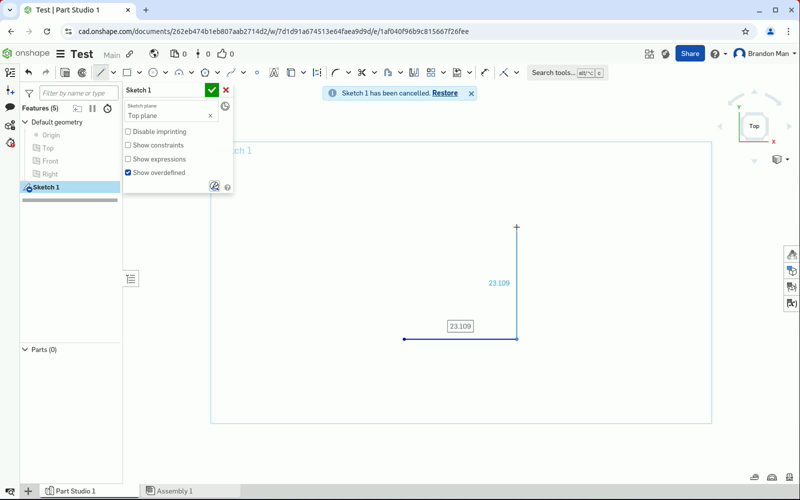
click(516, 226)
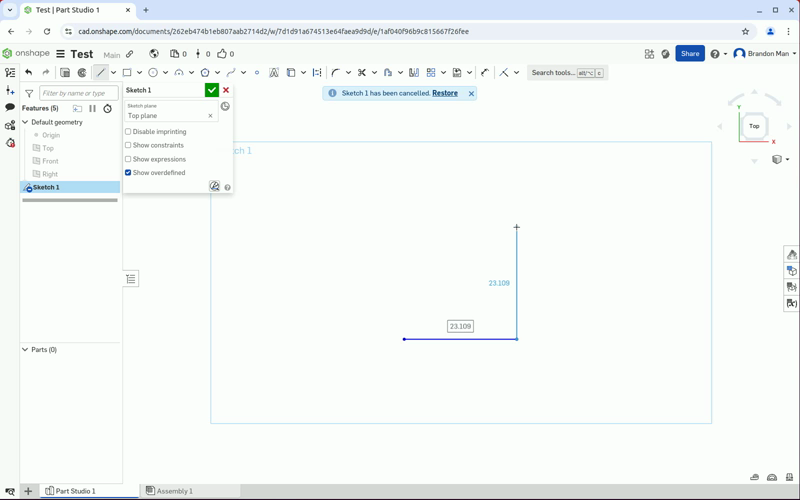
key_up(shift)
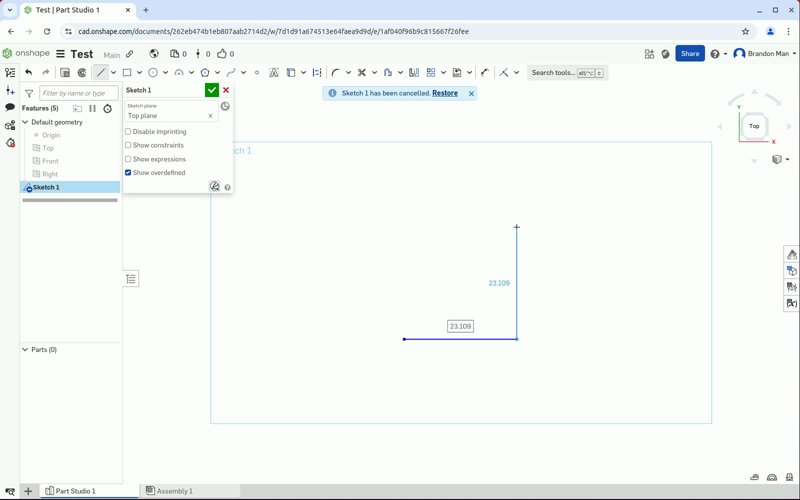
key_down(shift)
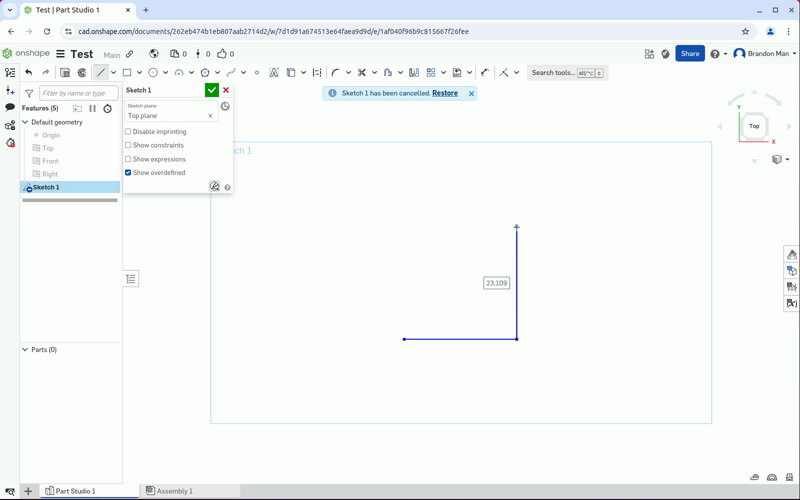
mouse_move(404, 226)
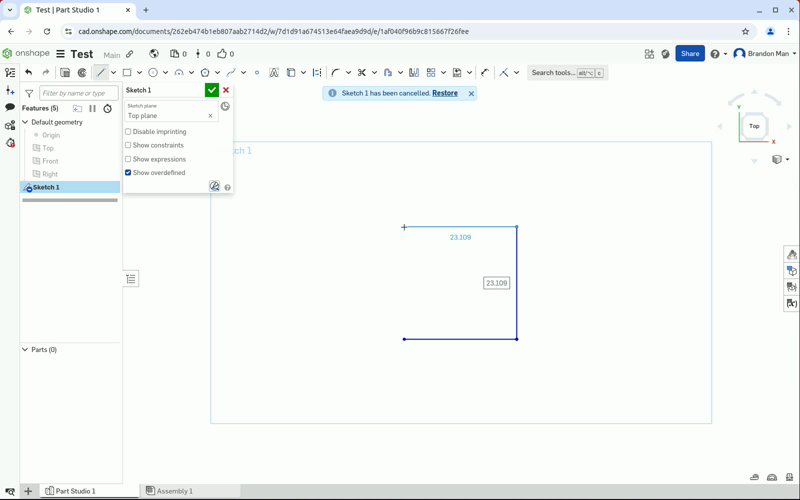
click(404, 226)
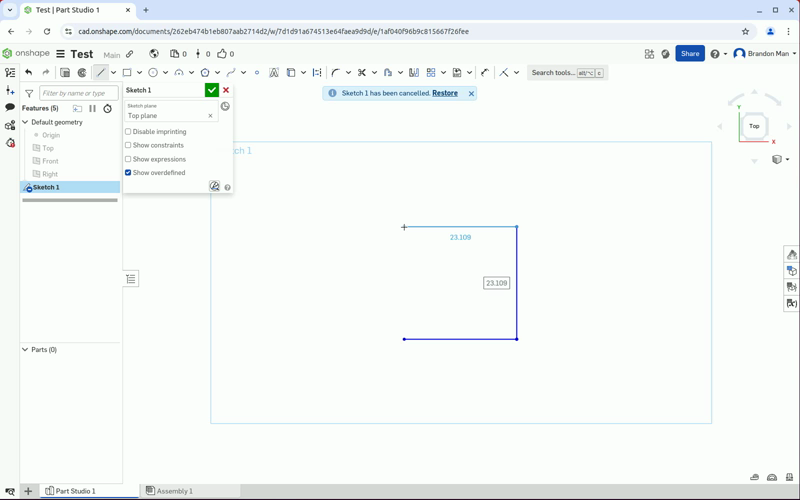
key_up(shift)
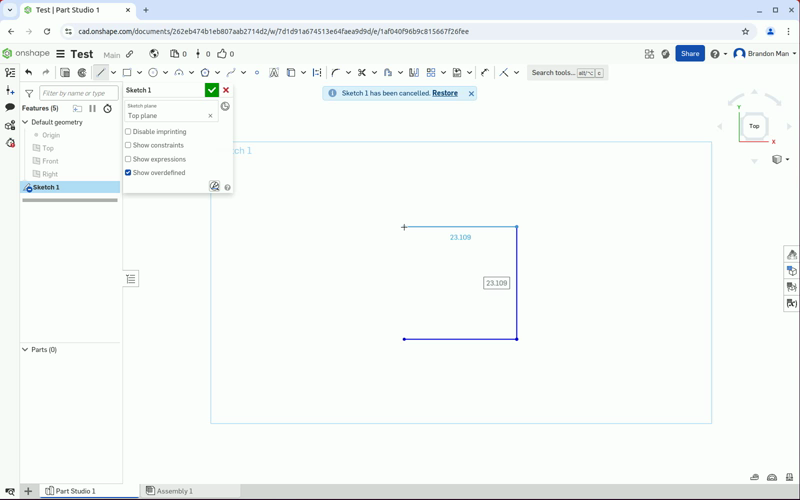
key_down(shift)
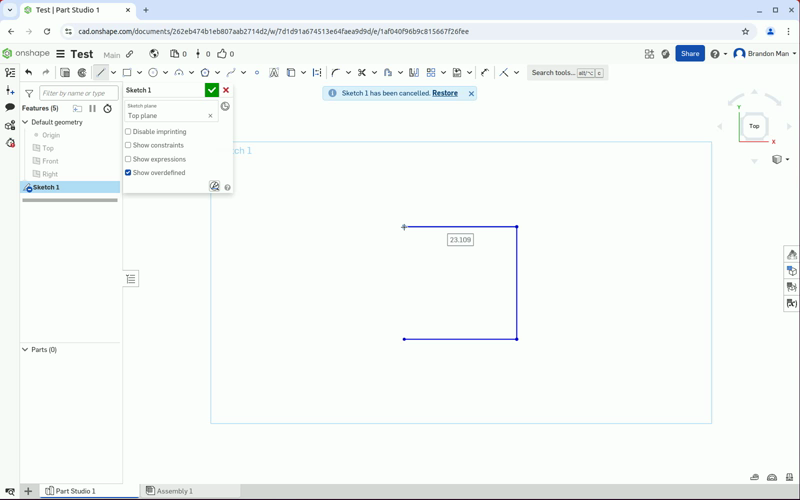
mouse_move(404, 339)
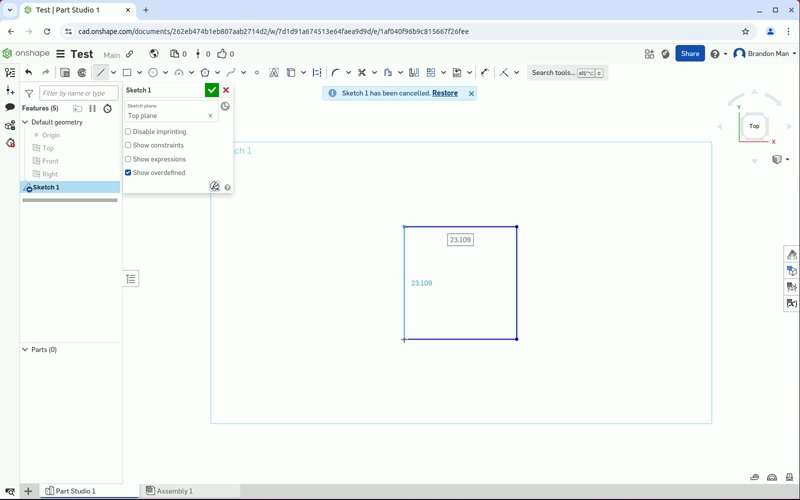
key_up(shift)
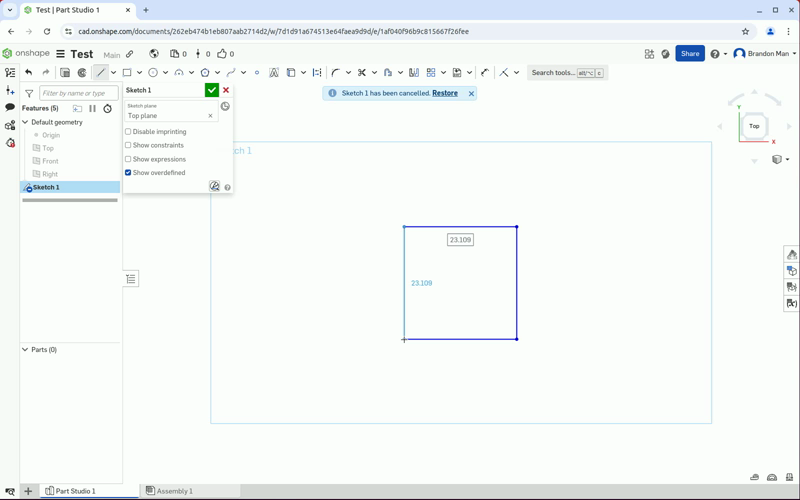
click(404, 339)
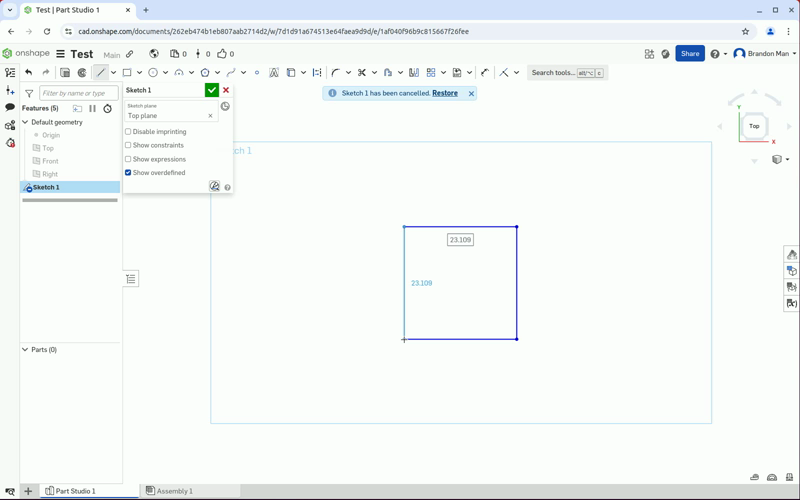
key(esc)
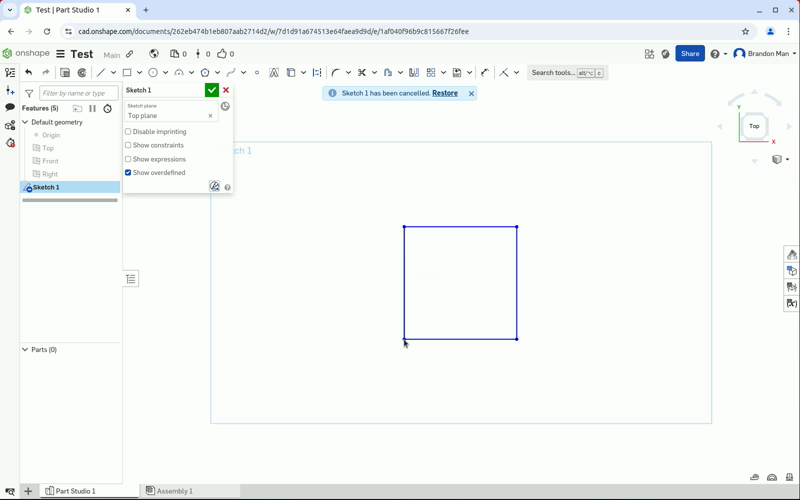
mouse_move(442, 265)
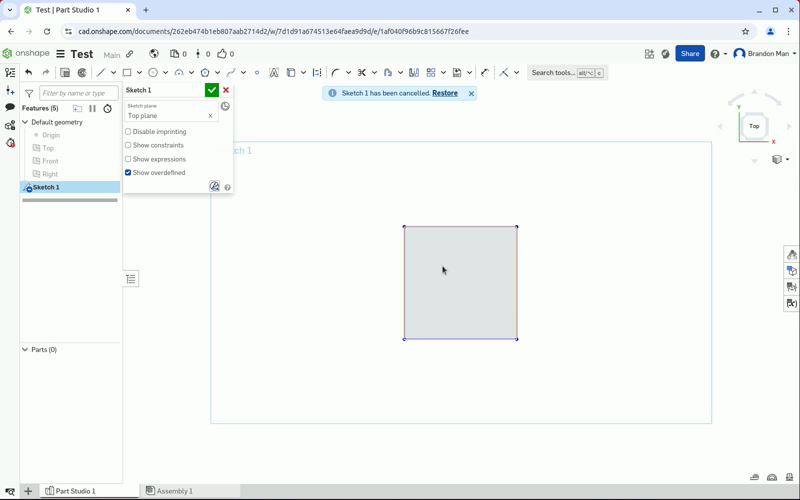
click(442, 265)
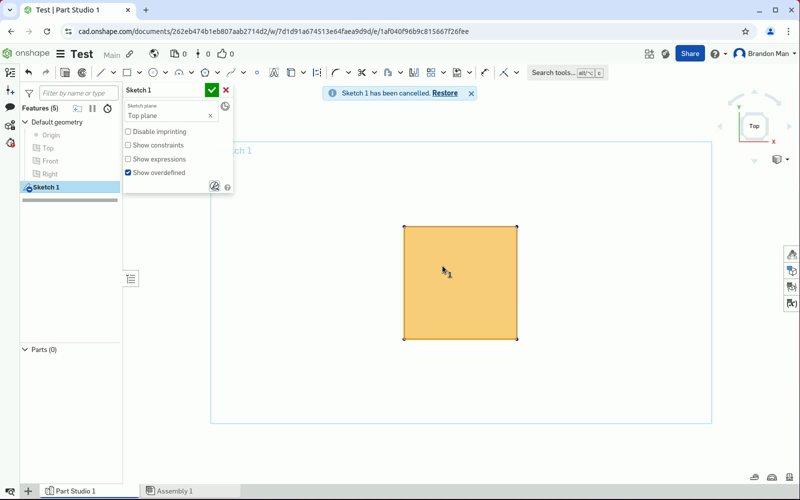
mouse_move(73, 352)
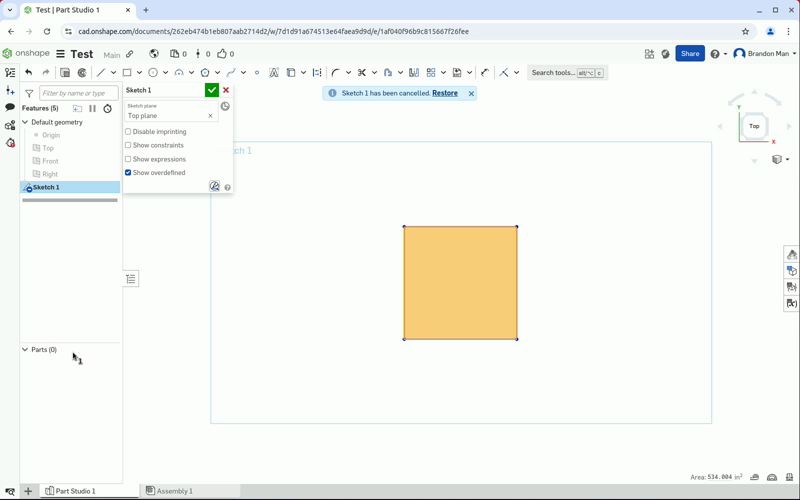
key(shift+y)
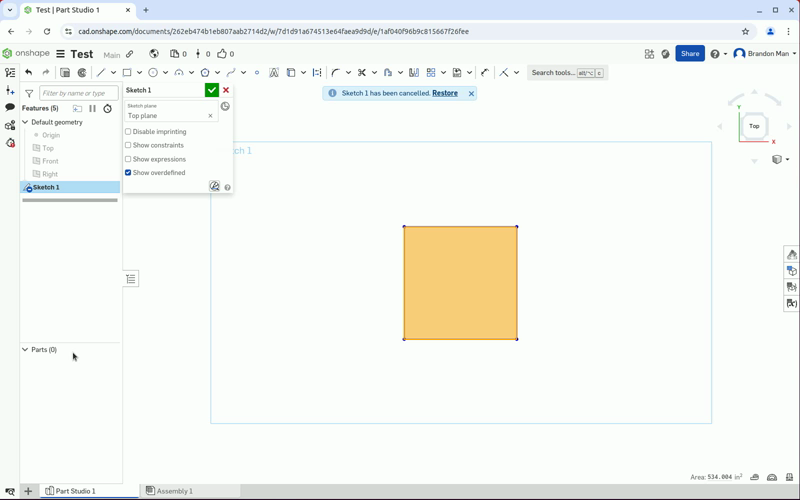
key(shift+e)
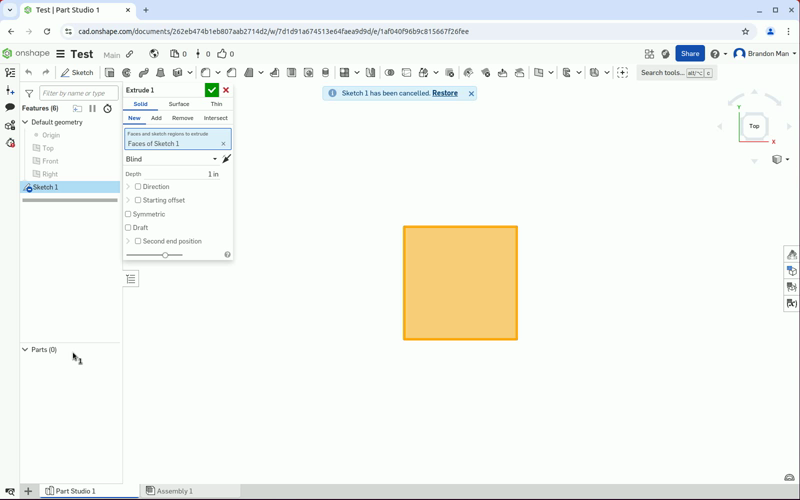
mouse_move(143, 106)
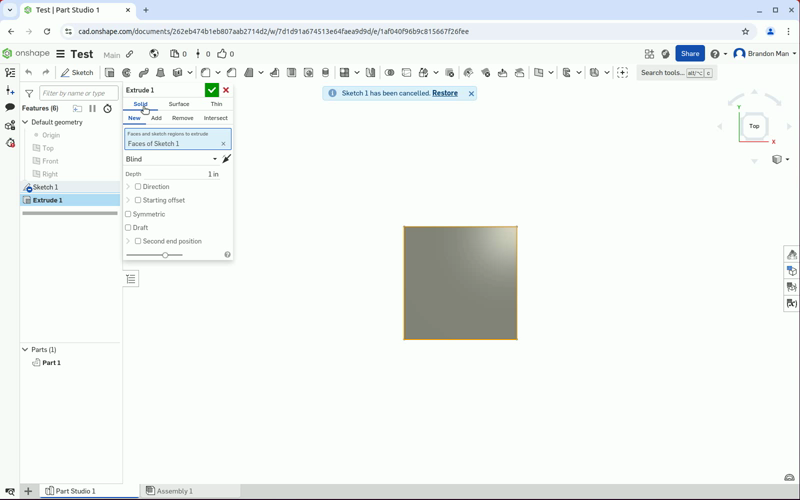
click(143, 106)
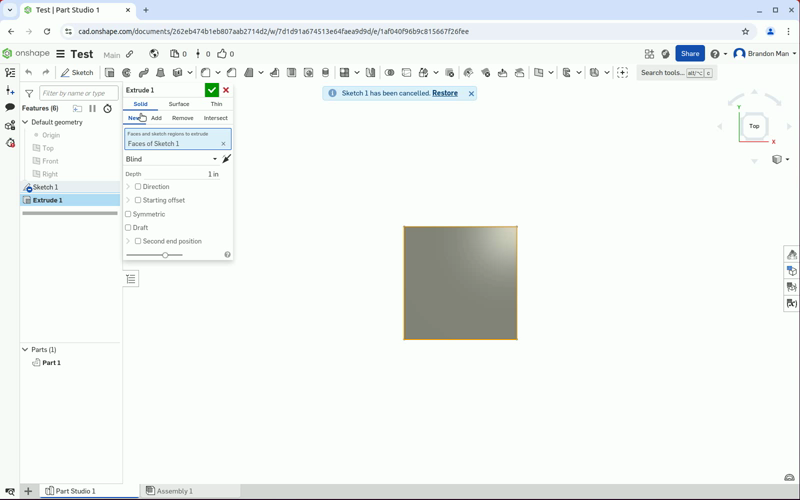
mouse_move(137, 120)
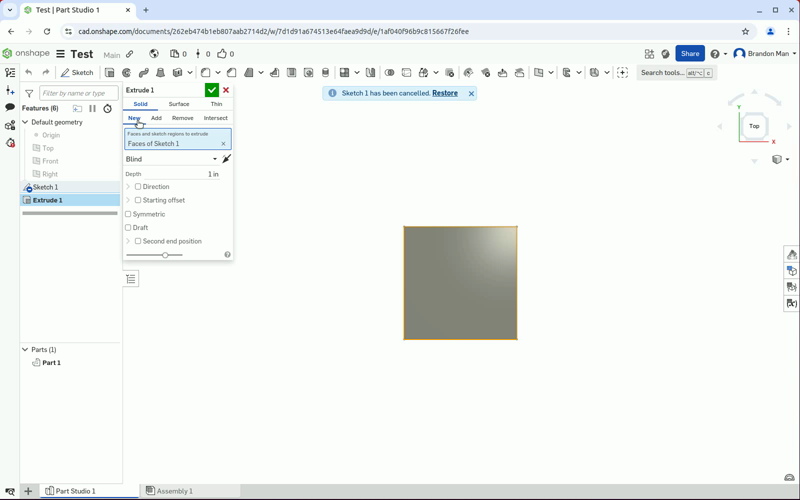
click(137, 120)
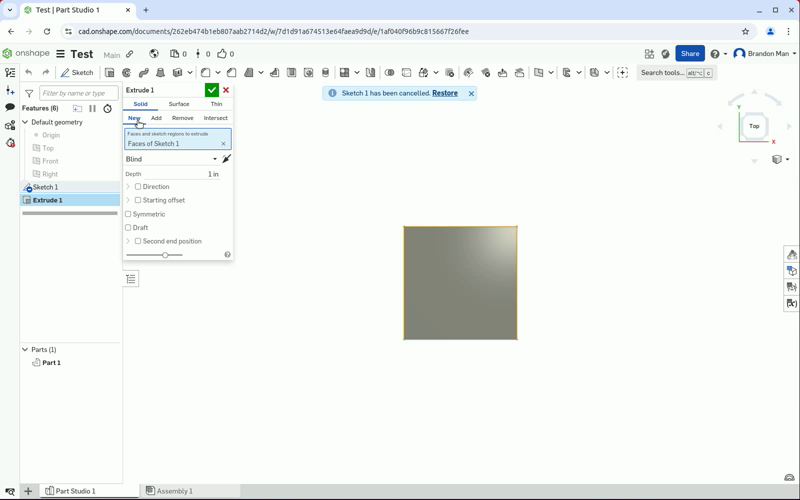
key(tab, 4)
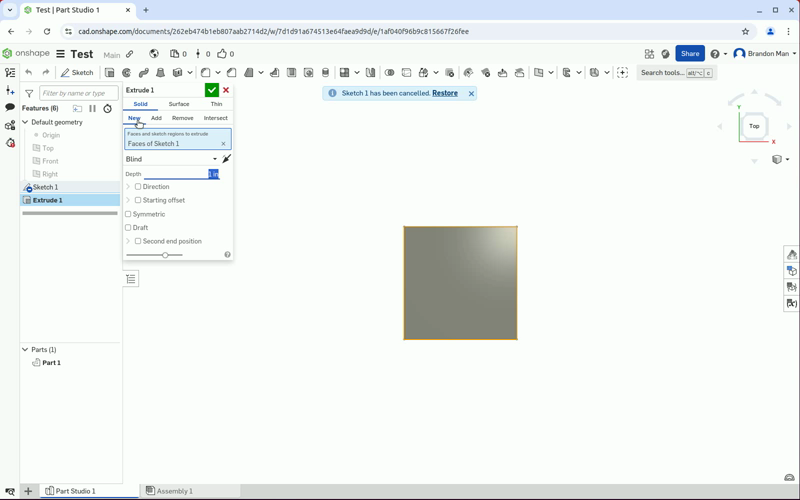
text(23.108)
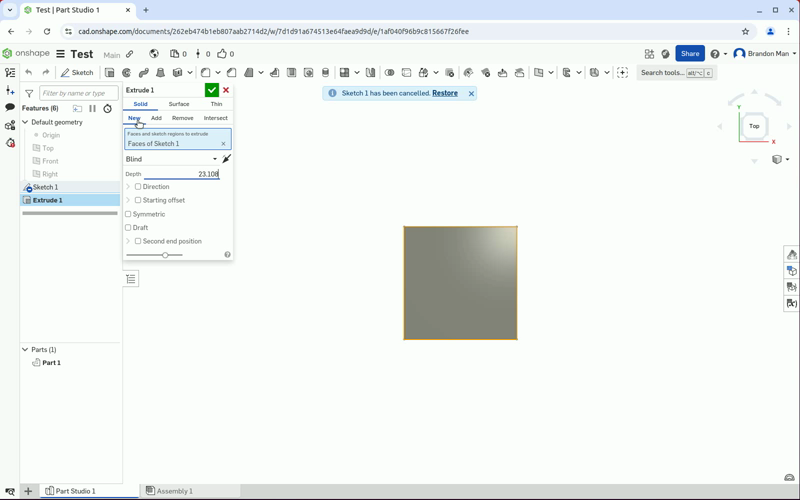
key(enter)
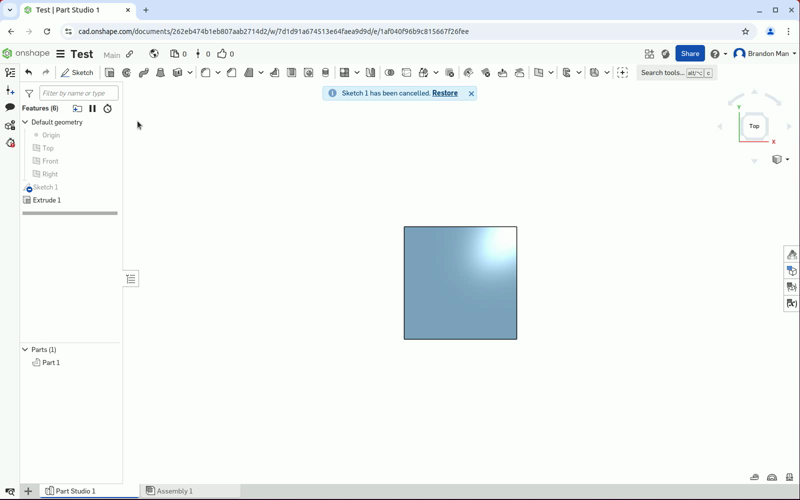
key(shift+h)
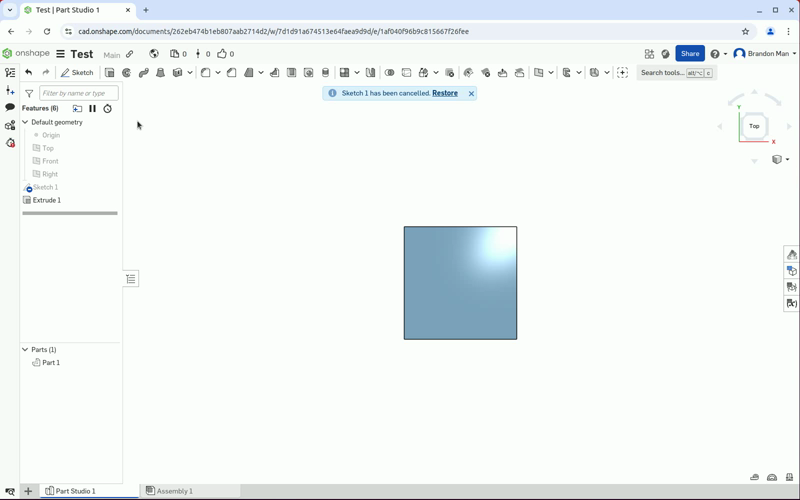
key(shift+h)
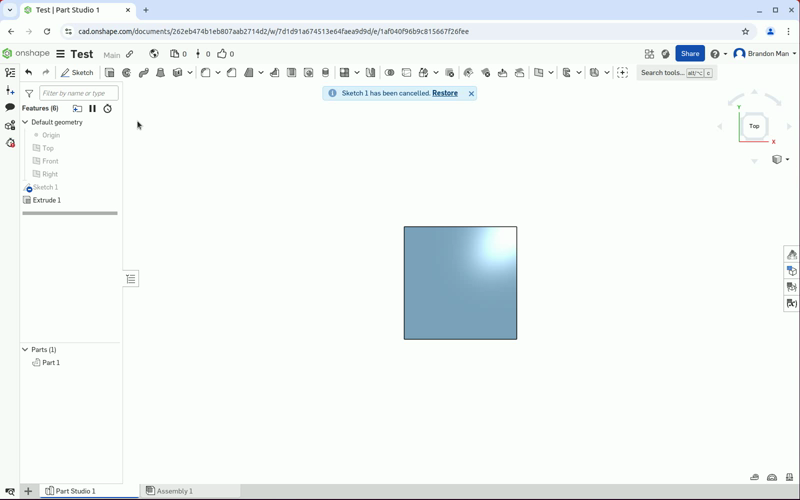
mouse_move(73, 189)
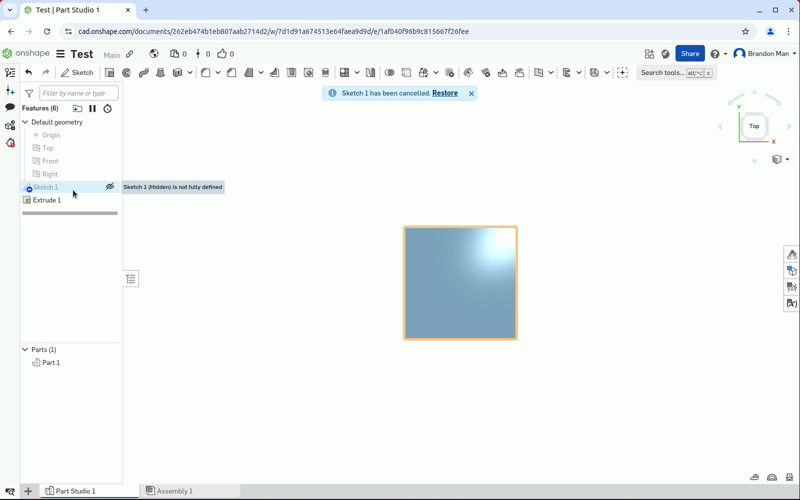
click(73, 189)
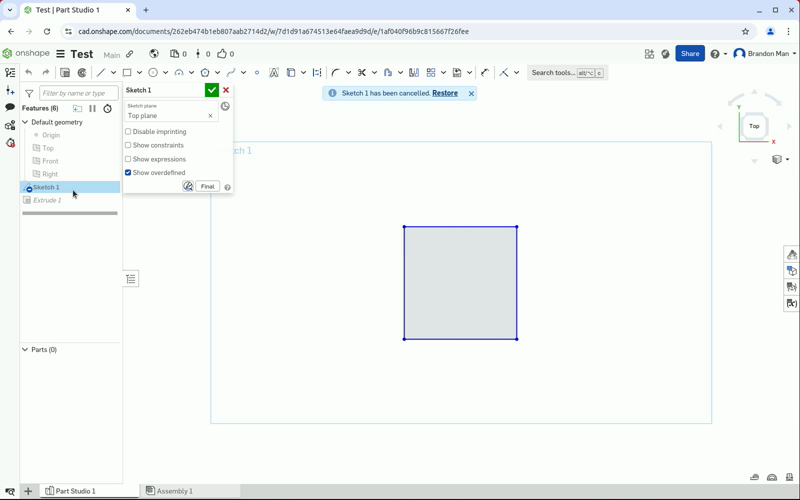
mouse_move(229, 92)
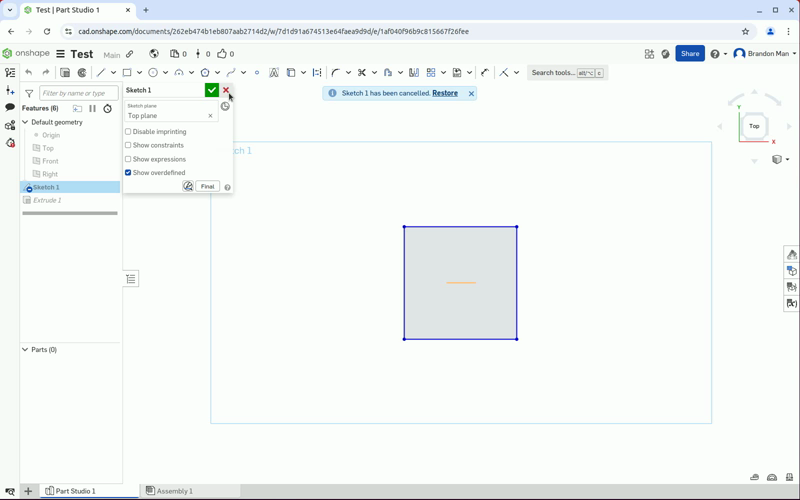
click(229, 92)
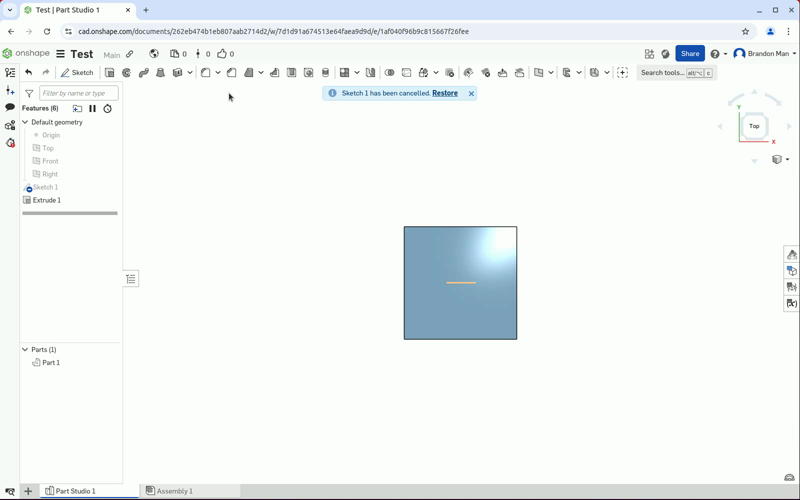
mouse_move(541, 75)
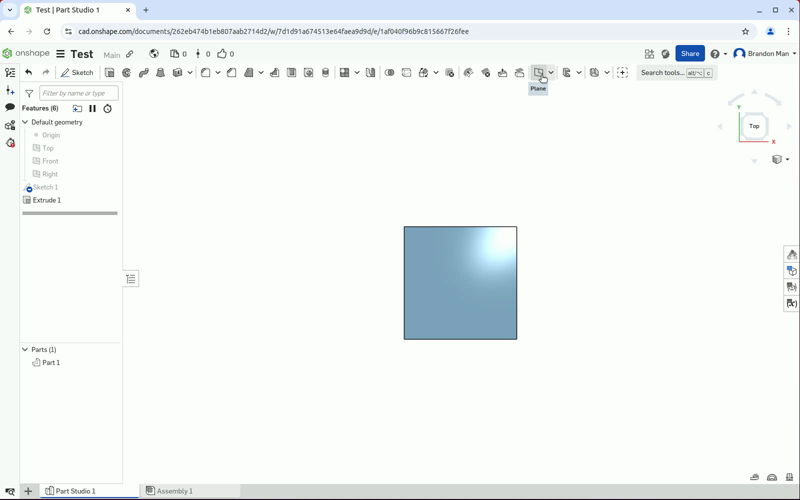
click(541, 75)
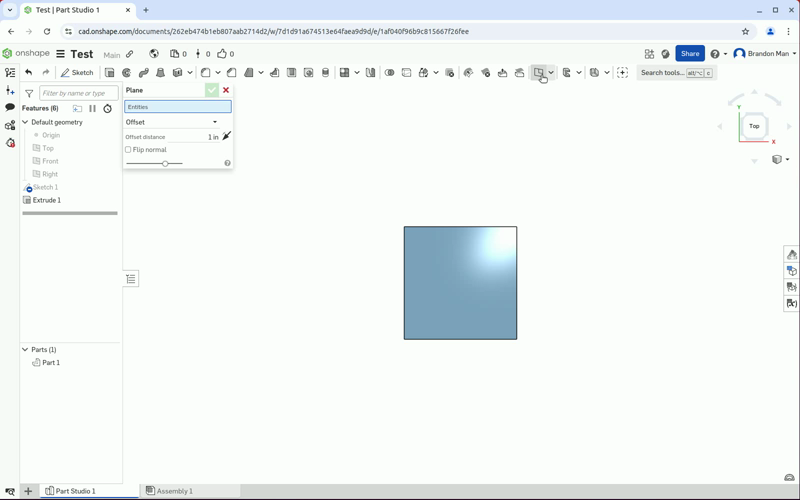
mouse_move(73, 150)
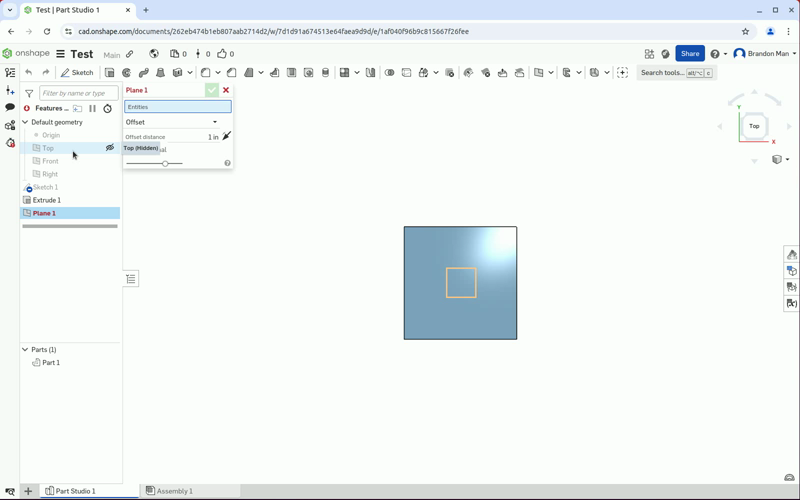
click(73, 150)
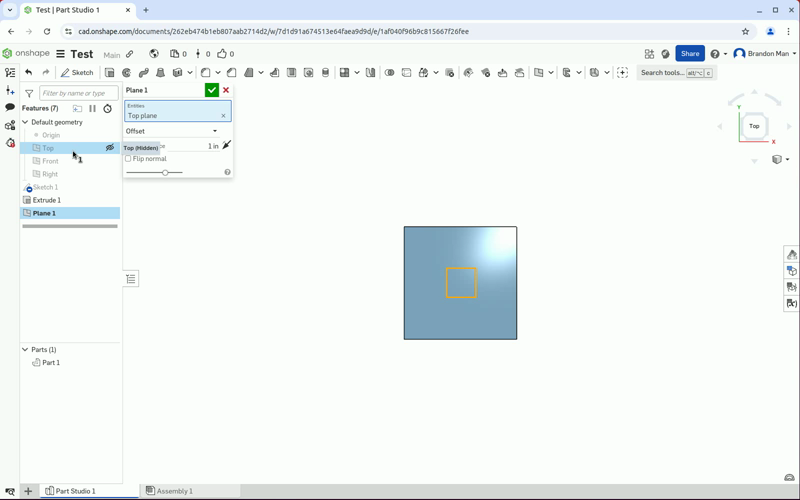
key(tab, 2)
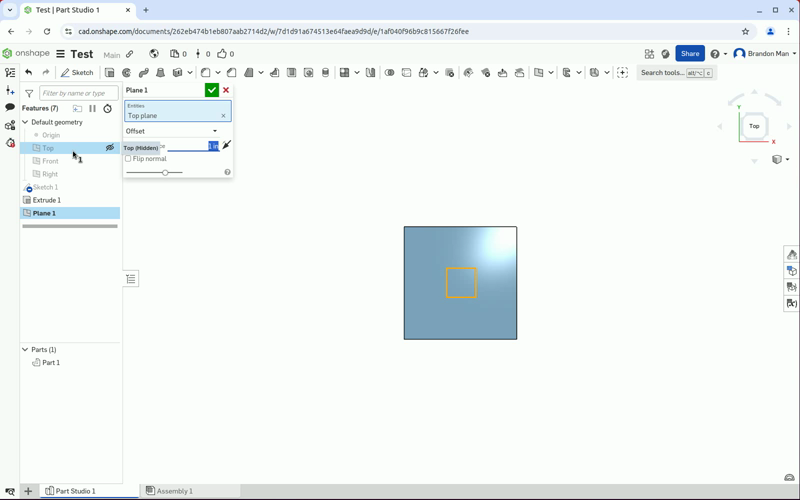
text(23.108)
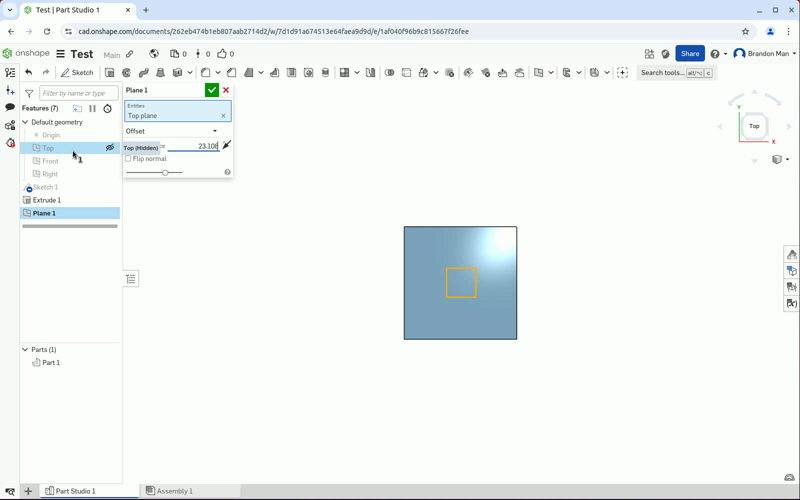
key(enter, 2)
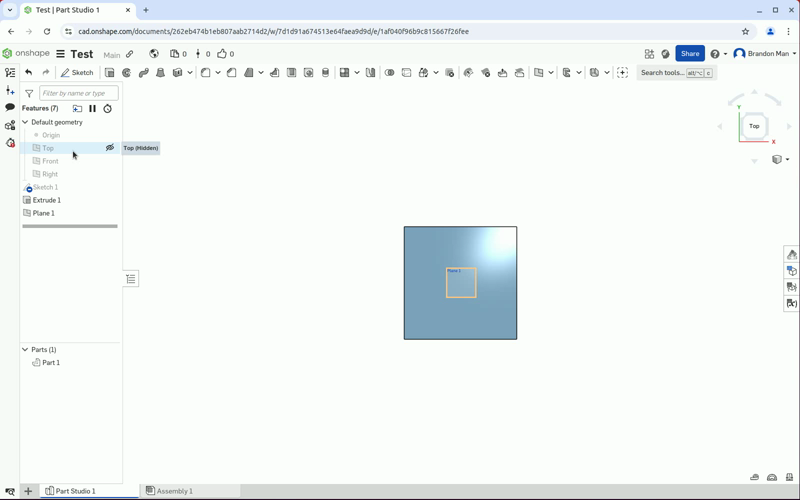
key(shift+s)
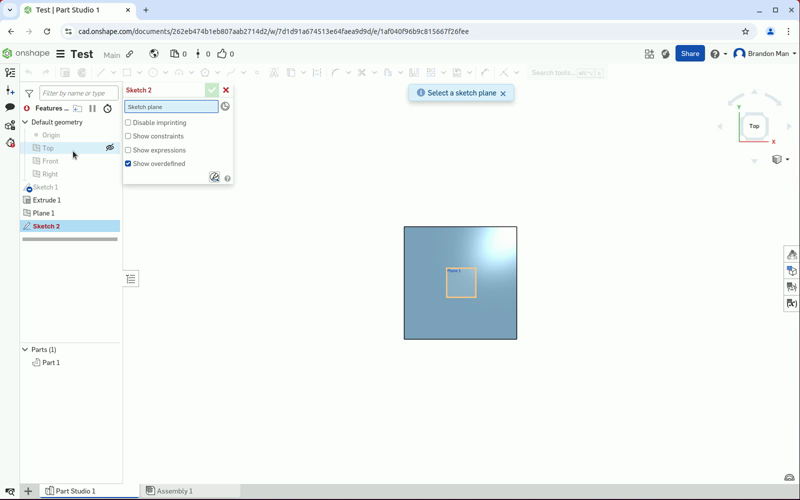
mouse_move(73, 215)
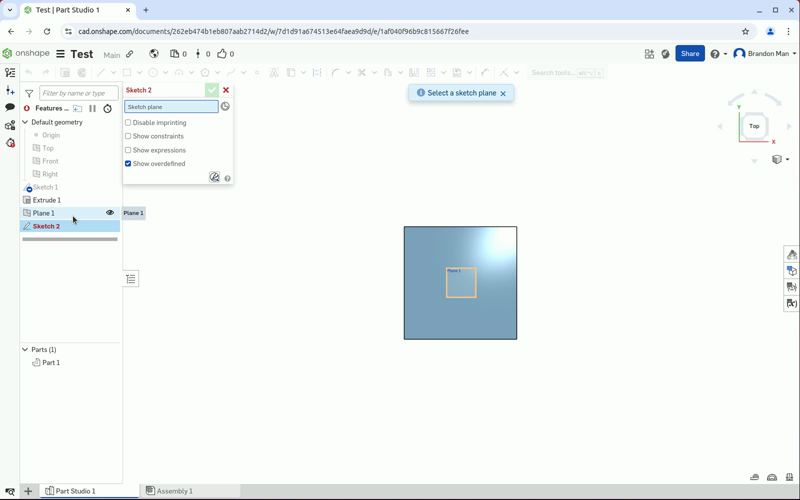
click(73, 215)
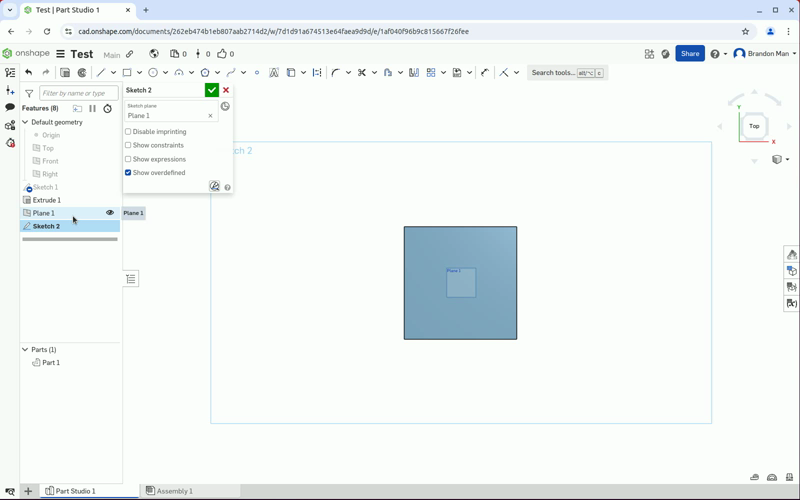
mouse_move(73, 352)
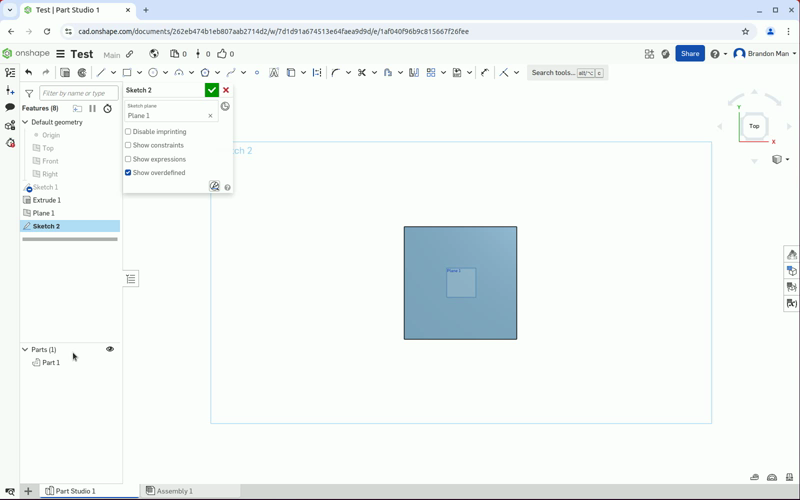
key(y)
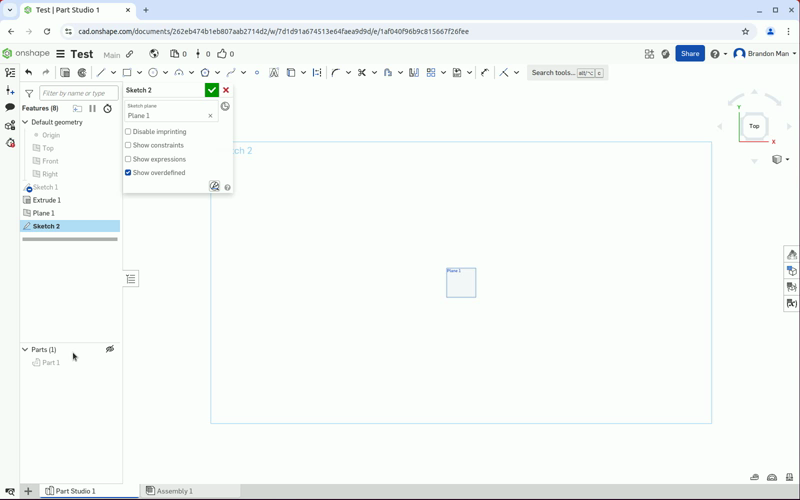
key(l)
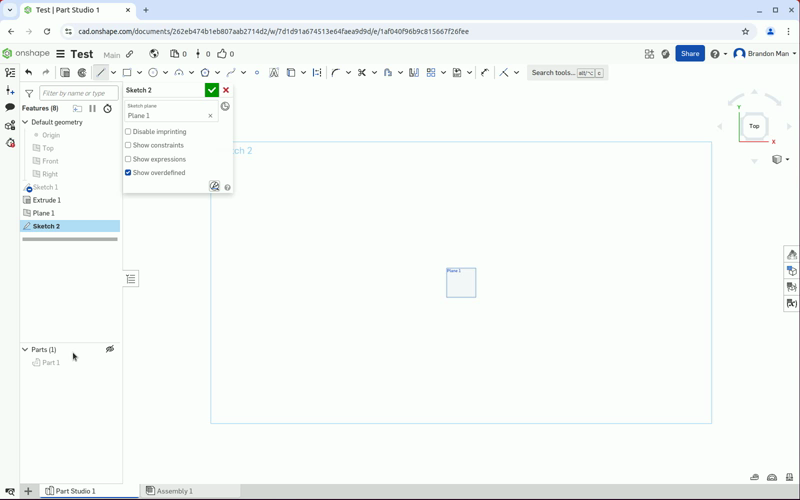
key_down(shift)
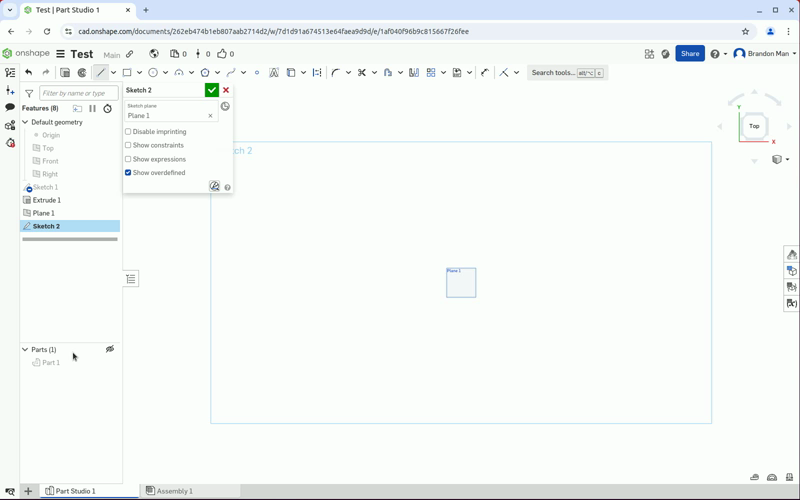
mouse_move(404, 339)
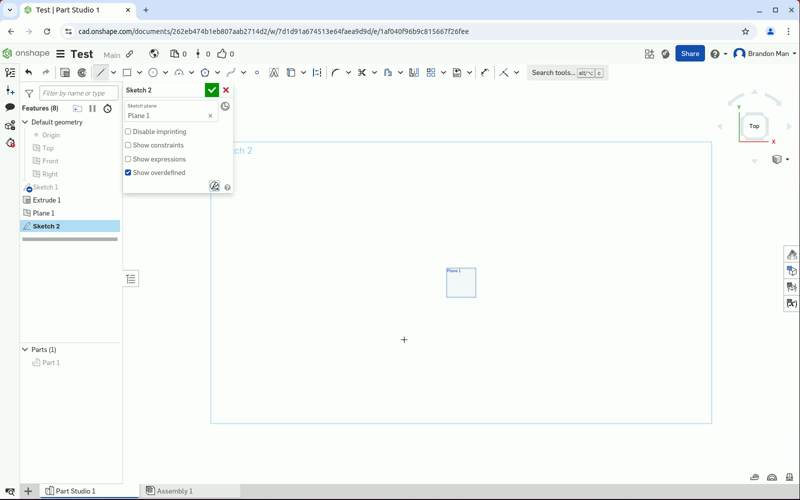
click(404, 339)
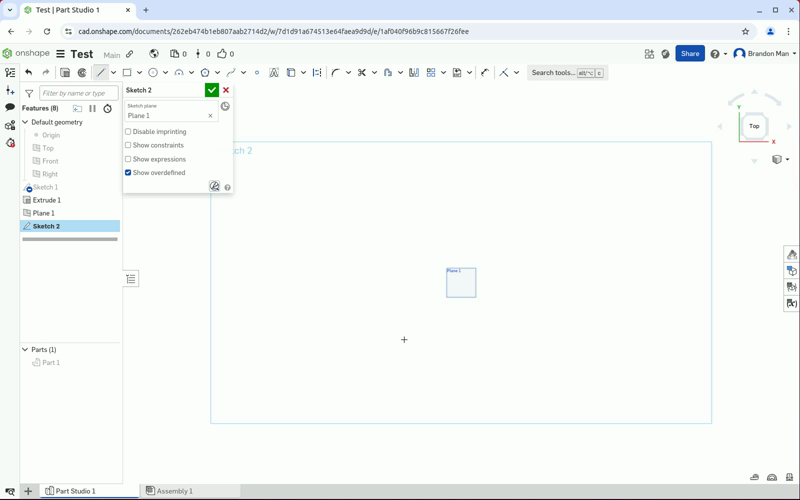
key_up(shift)
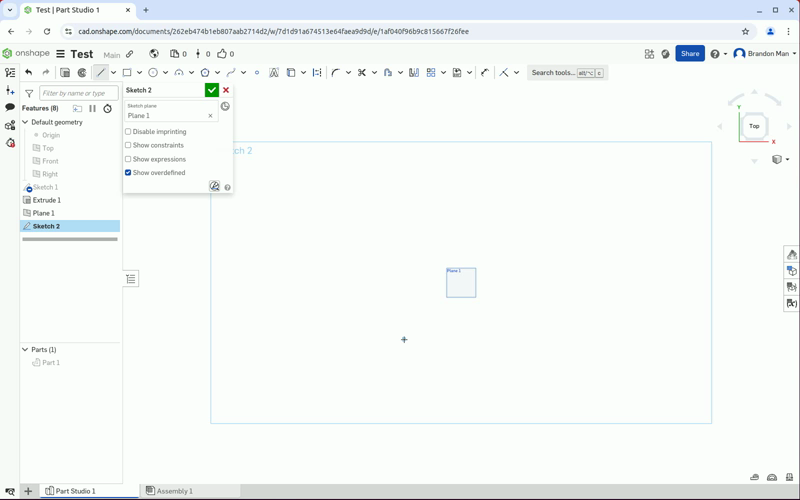
key_down(shift)
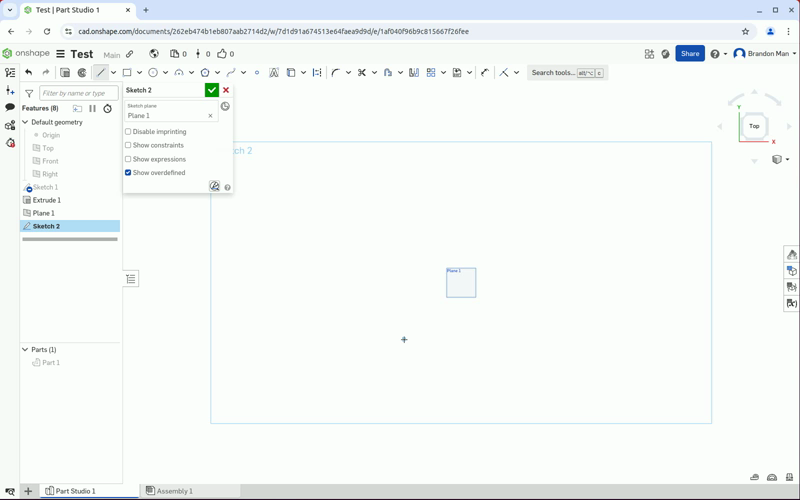
mouse_move(434, 339)
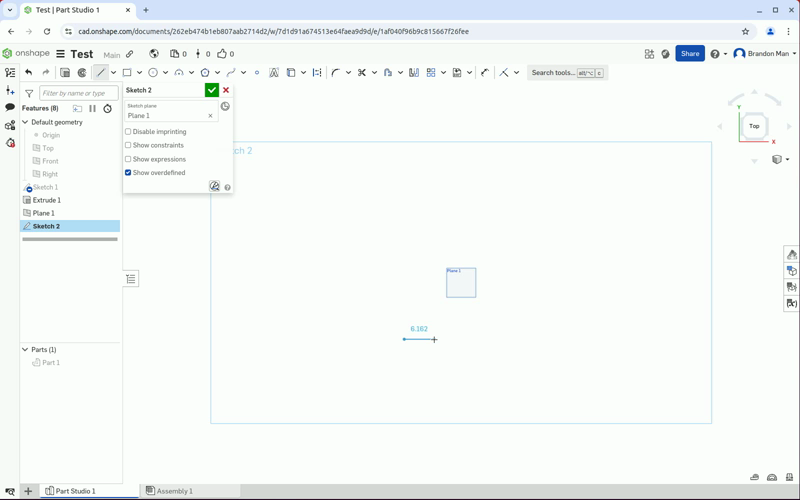
mouse_move(440, 339)
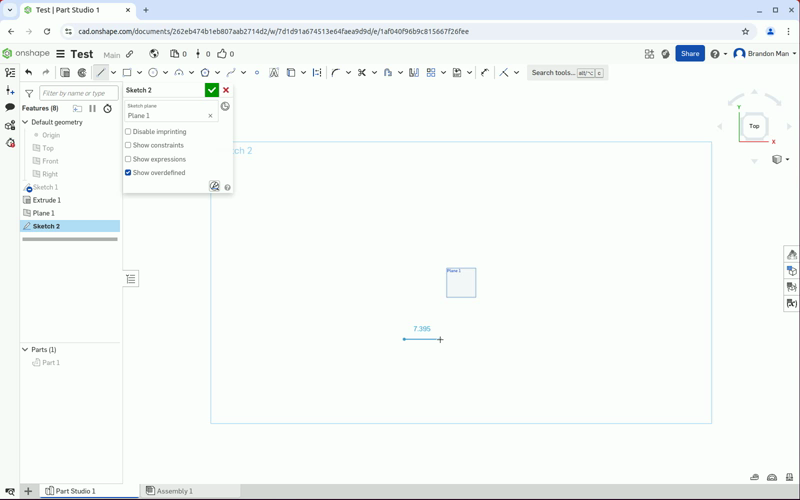
click(440, 339)
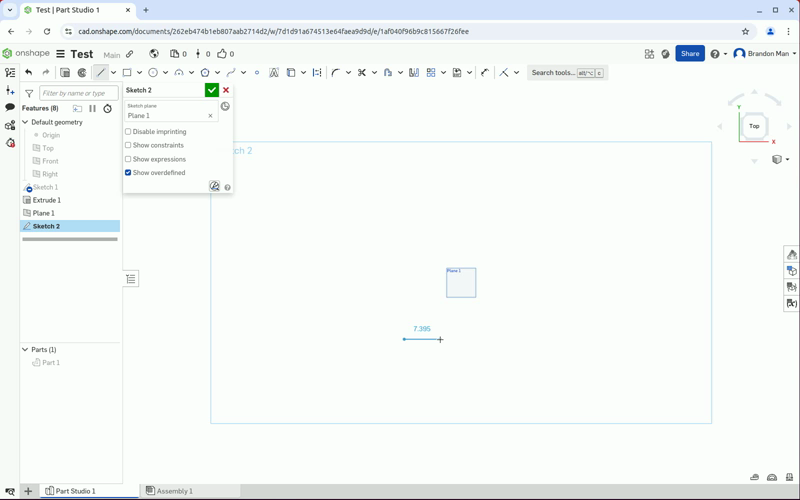
key_up(shift)
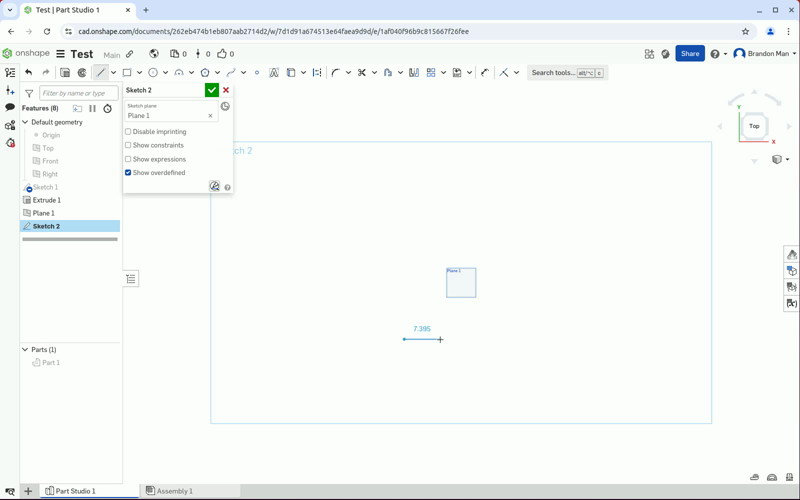
key_down(shift)
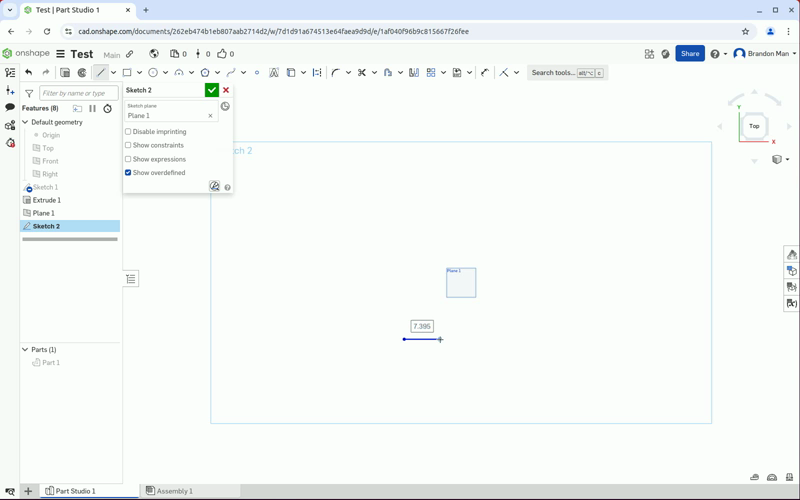
mouse_move(440, 260)
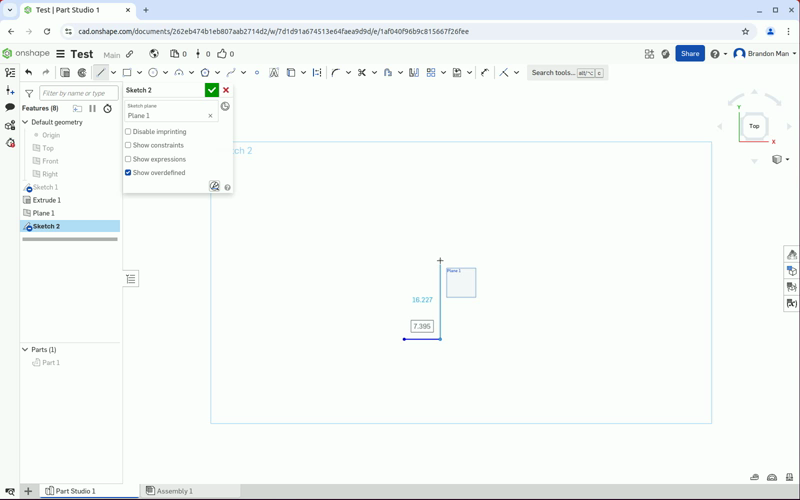
click(440, 260)
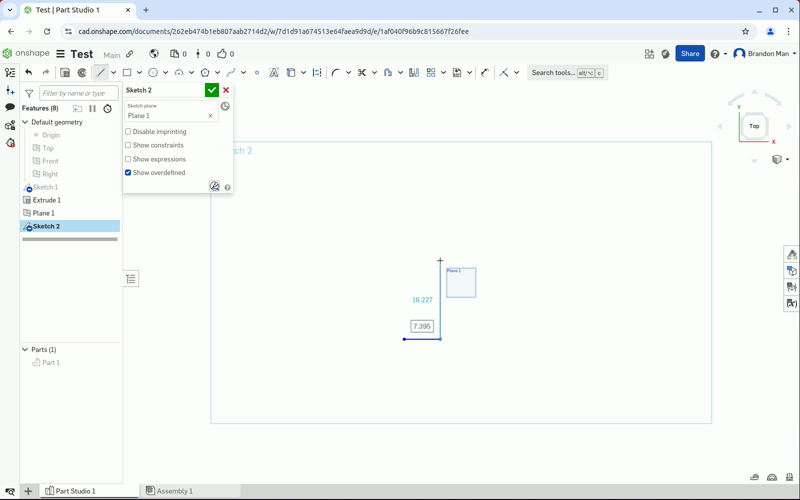
key_up(shift)
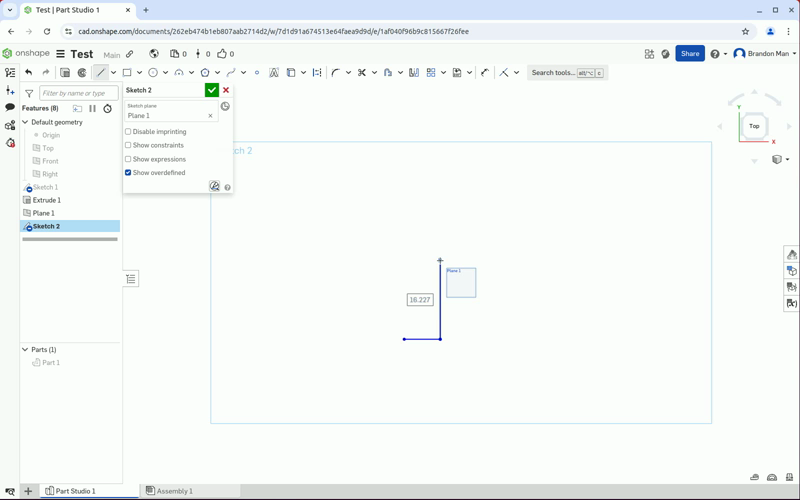
key_down(shift)
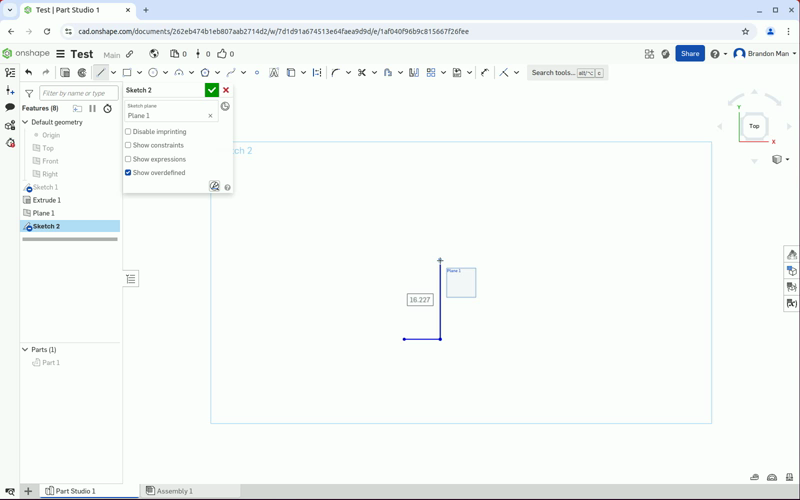
mouse_move(470, 260)
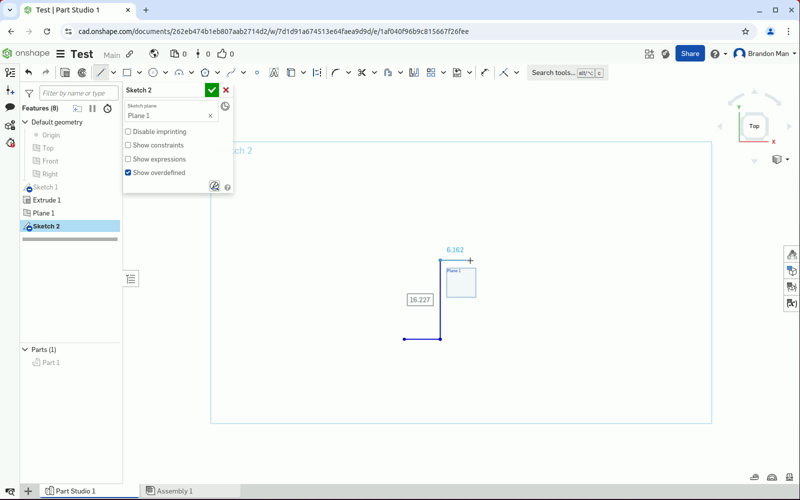
mouse_move(404, 260)
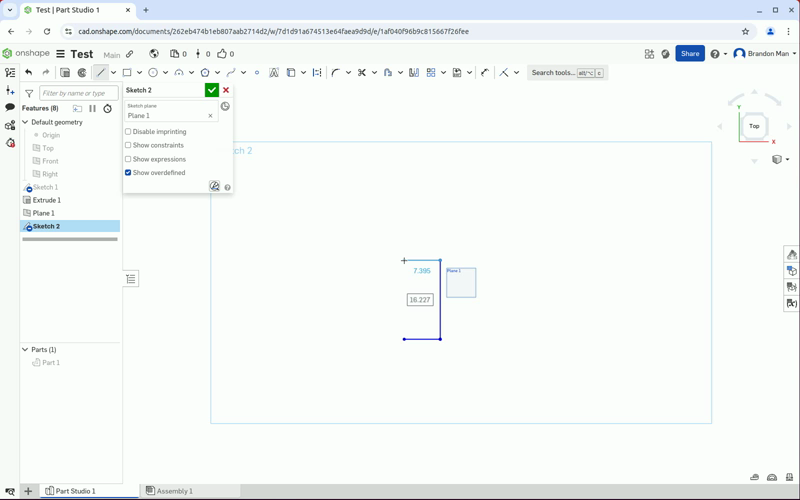
click(404, 260)
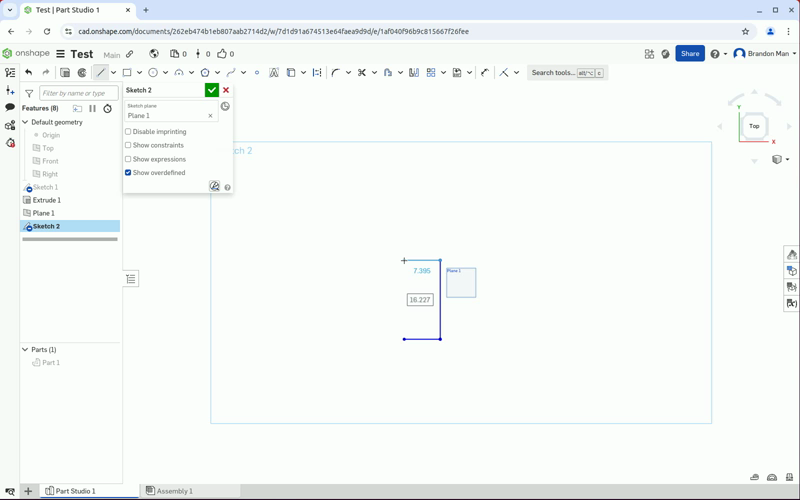
key_up(shift)
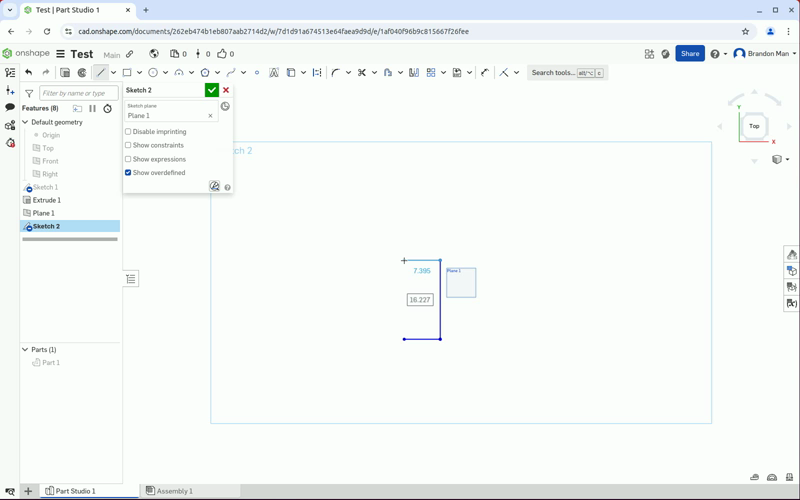
key_down(shift)
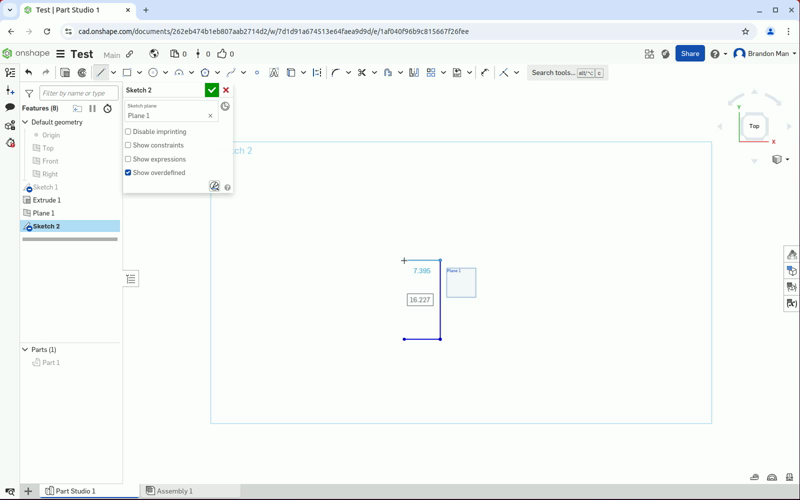
mouse_move(404, 339)
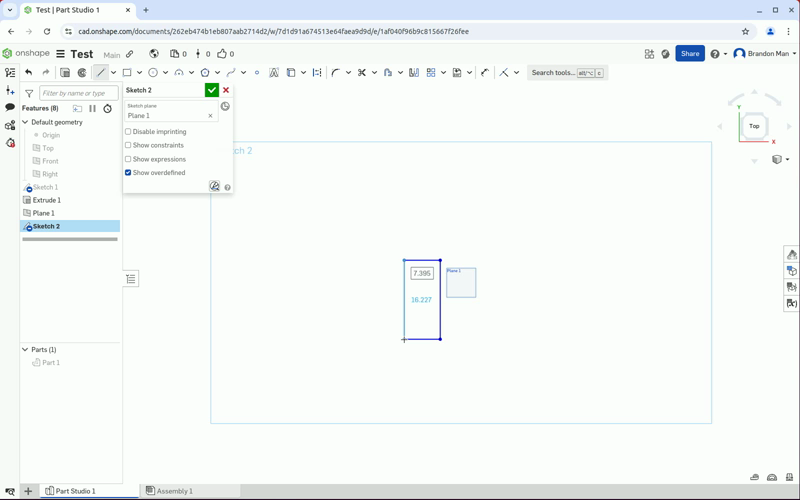
key_up(shift)
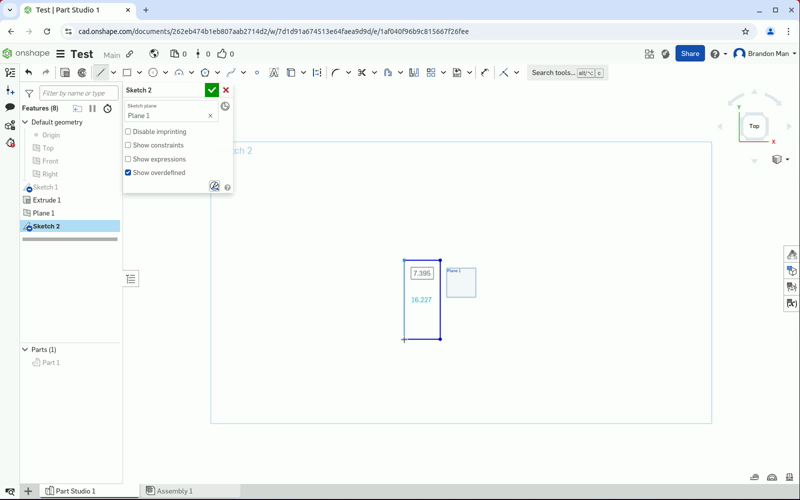
click(404, 339)
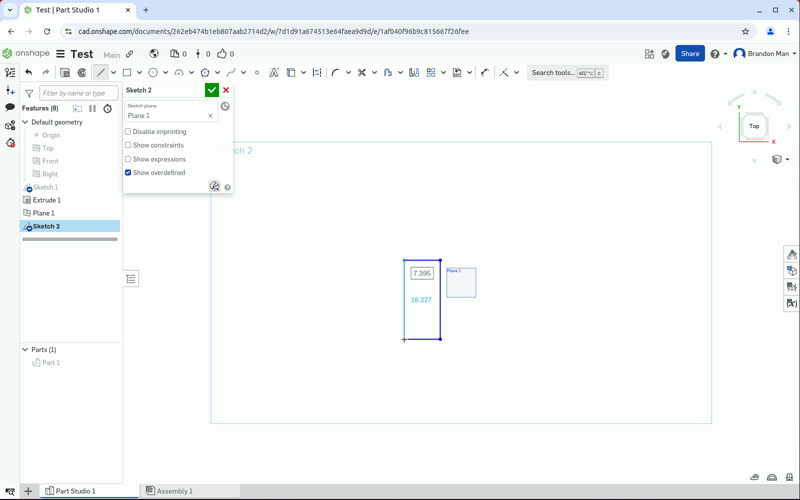
key(esc)
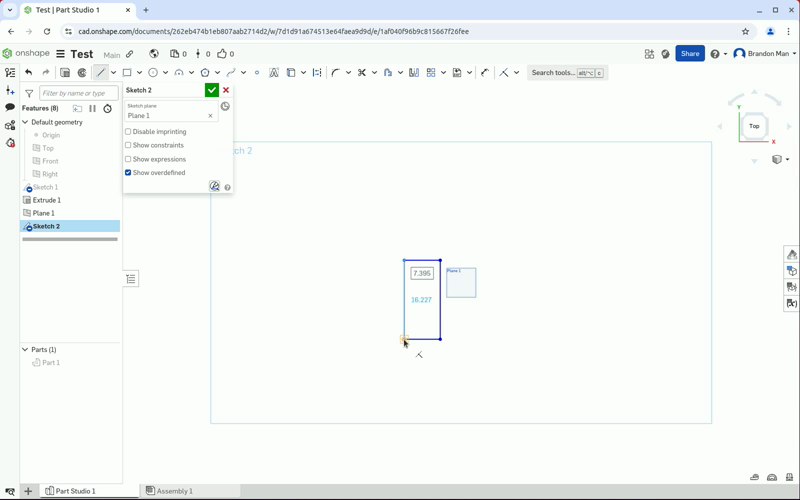
mouse_move(435, 332)
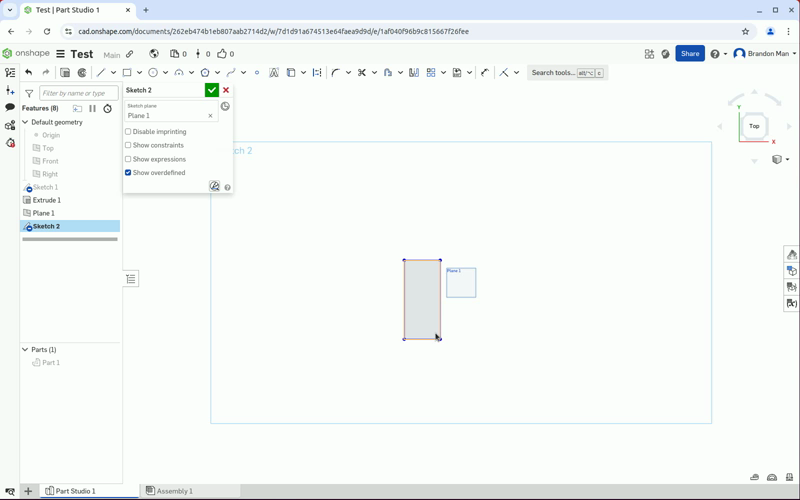
click(435, 332)
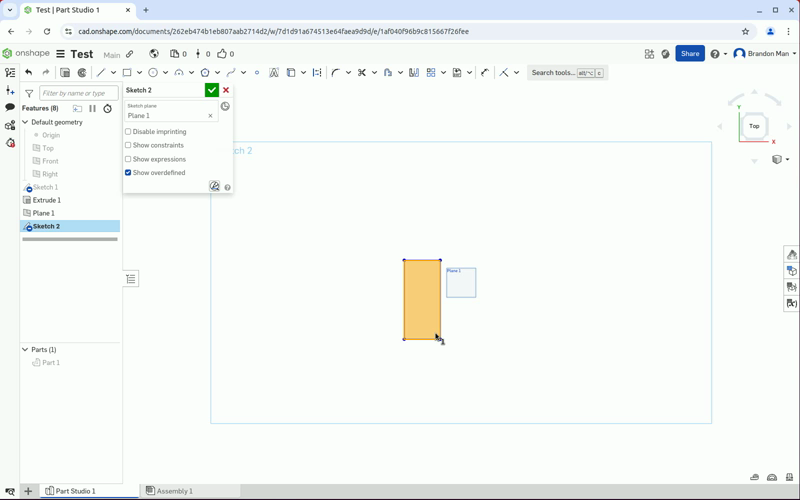
mouse_move(73, 352)
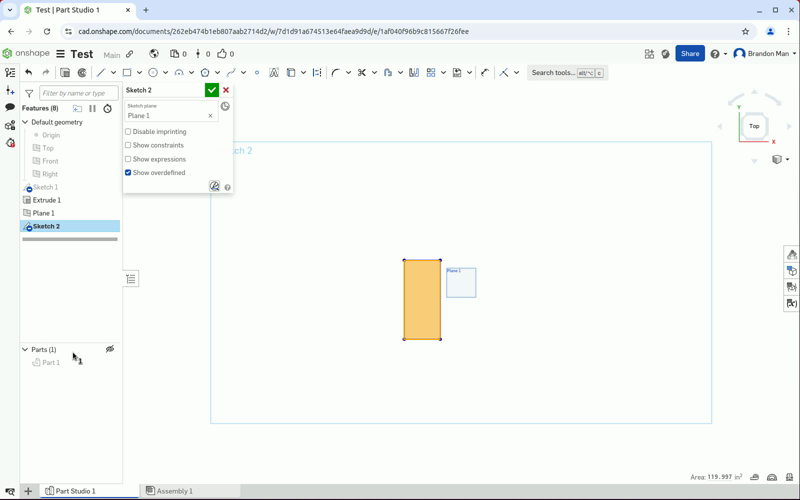
key(shift+y)
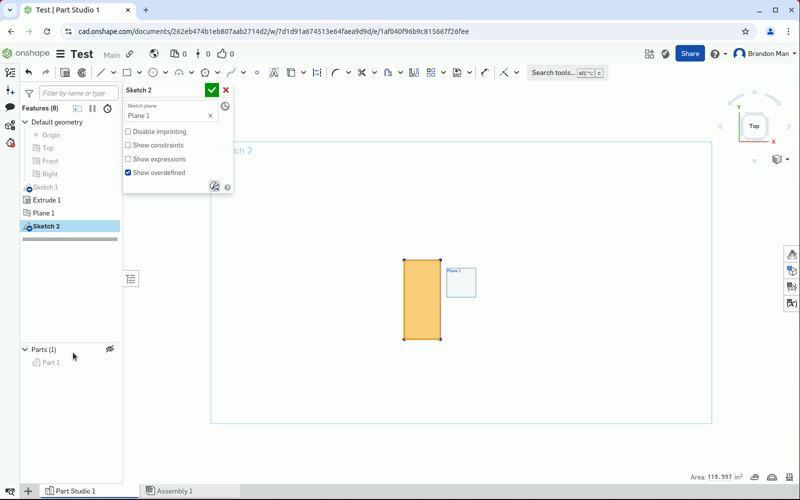
key(shift+e)
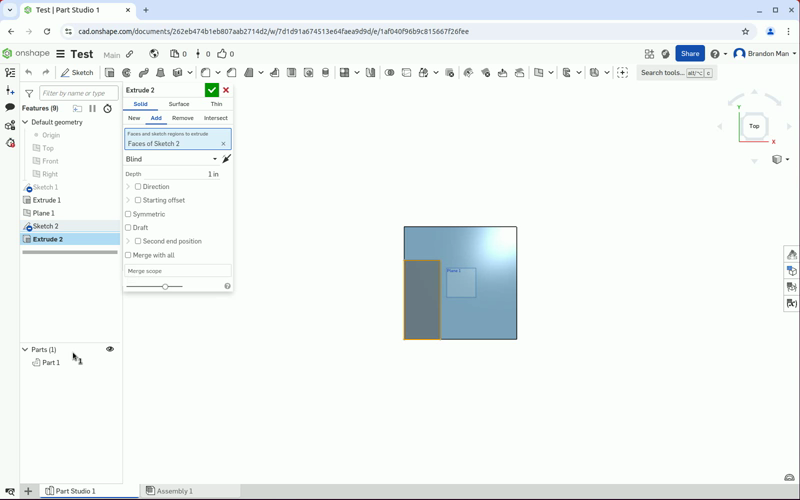
mouse_move(143, 106)
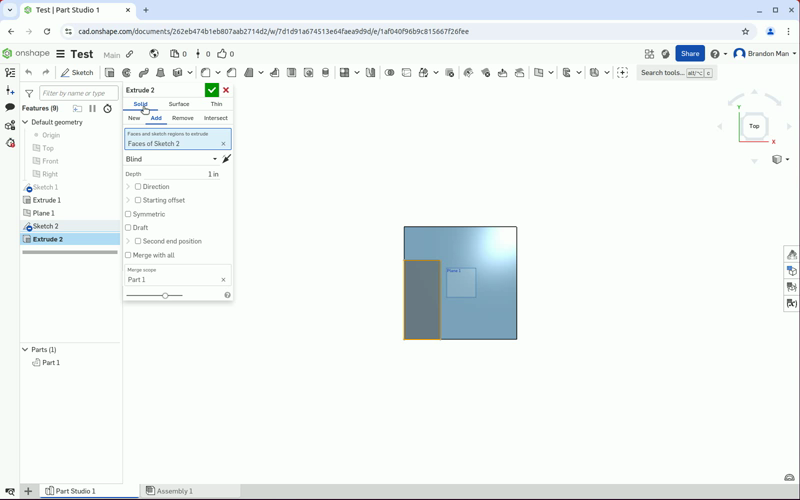
click(143, 106)
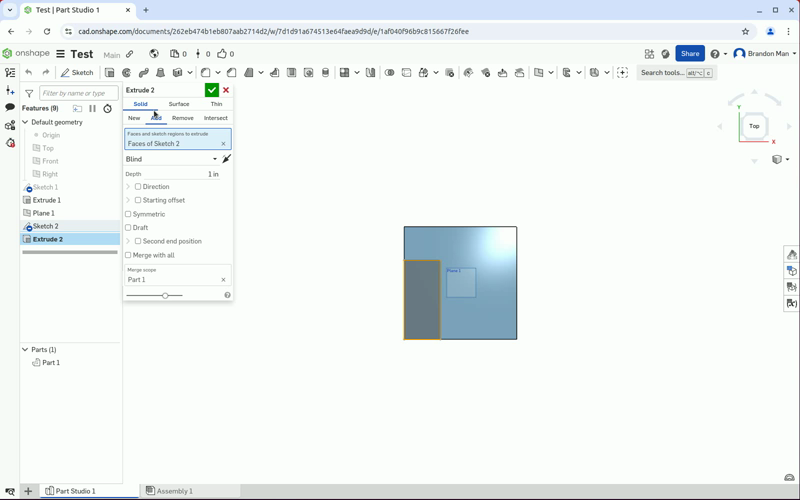
mouse_move(186, 120)
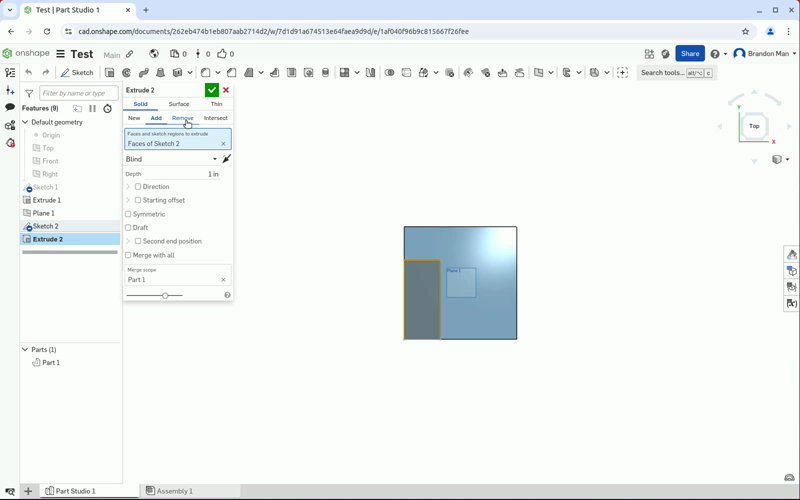
click(186, 120)
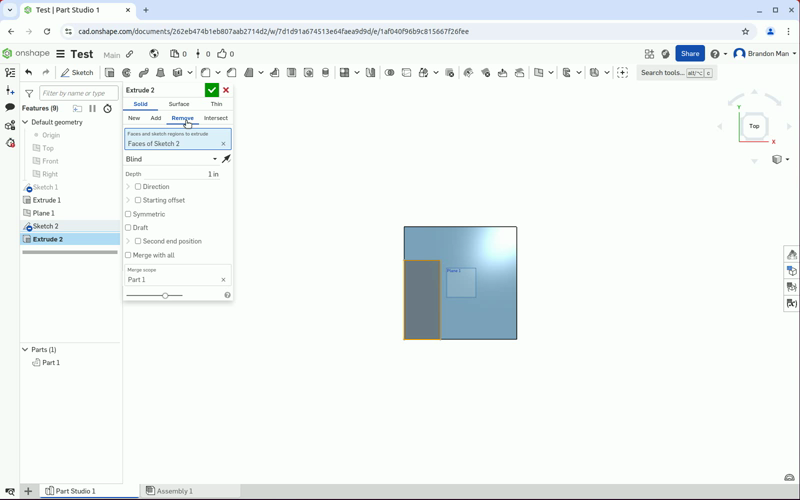
key(tab, 4)
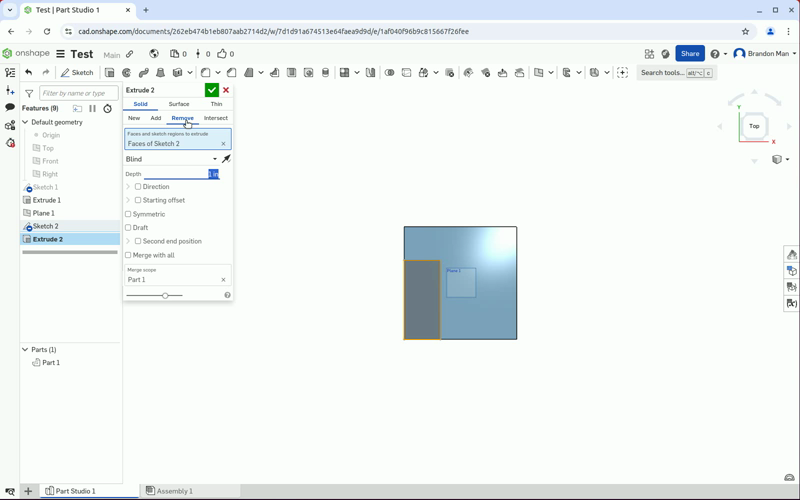
text(16.128)
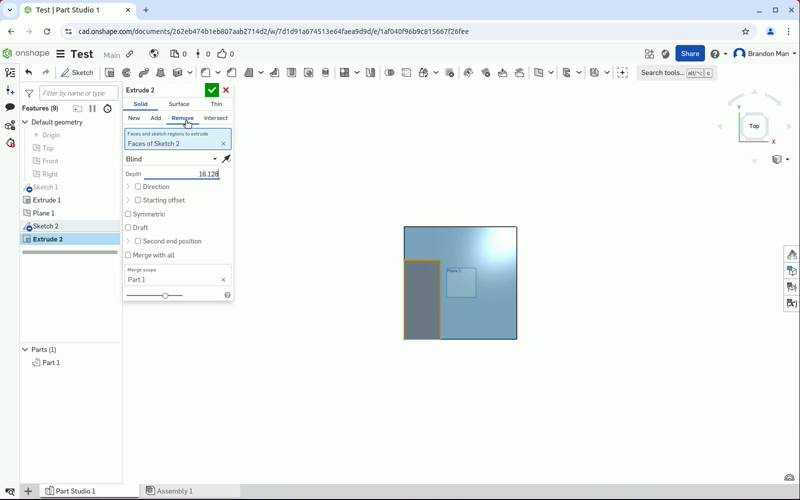
key(tab, 6)
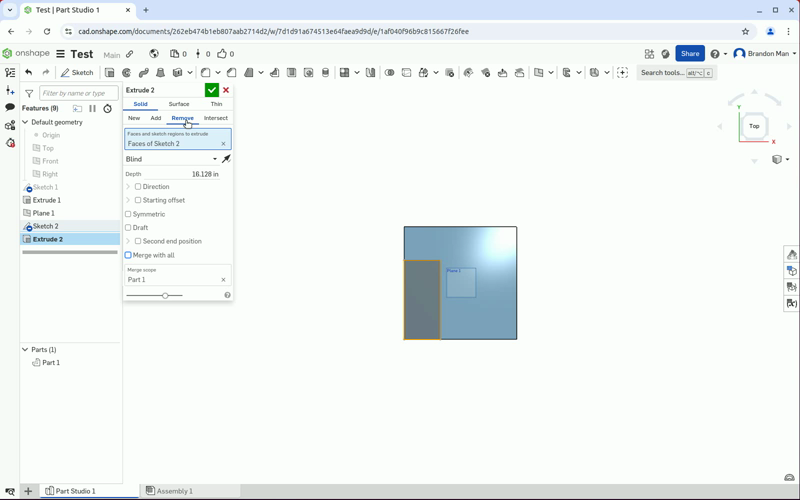
key(space)
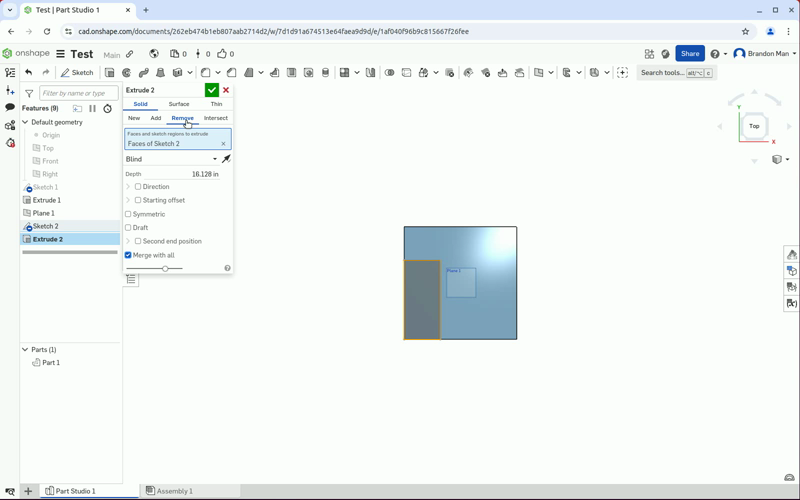
key(enter)
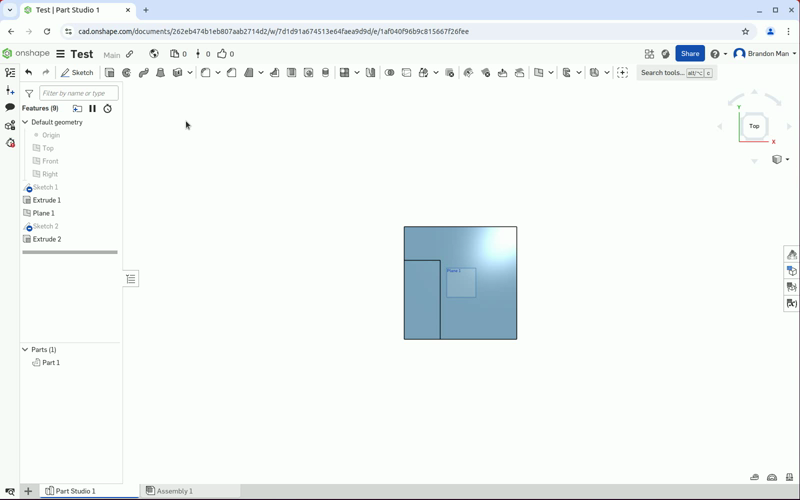
key(shift+h)
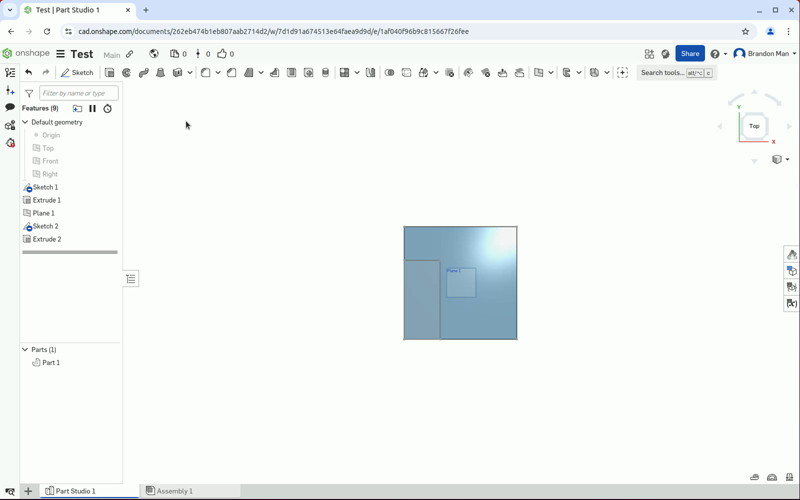
key(shift+h)
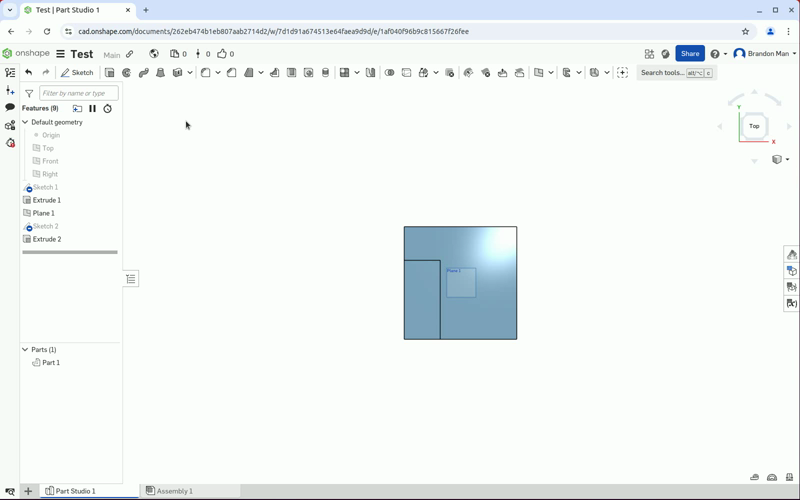
mouse_move(73, 189)
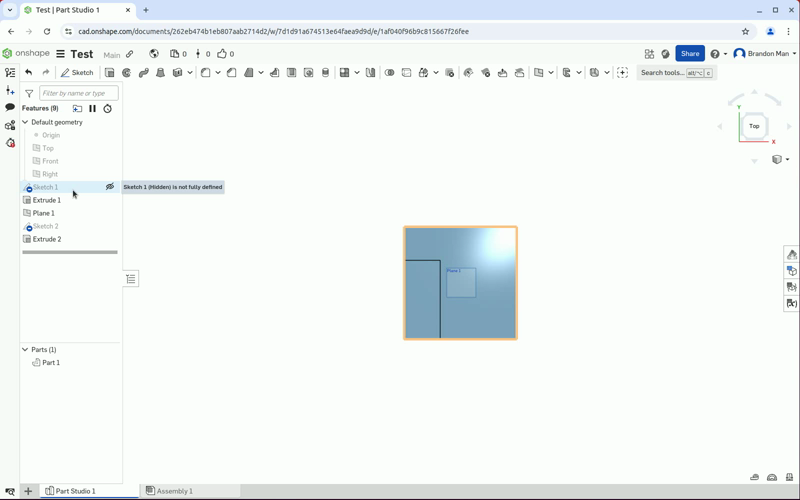
click(73, 189)
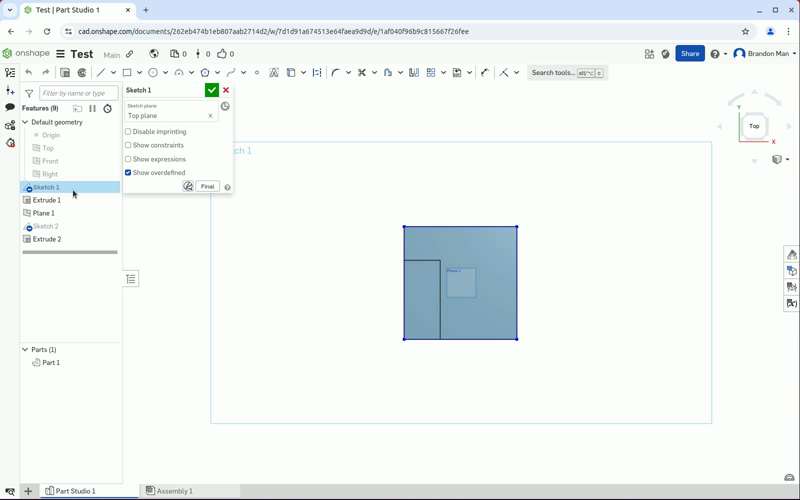
mouse_move(229, 92)
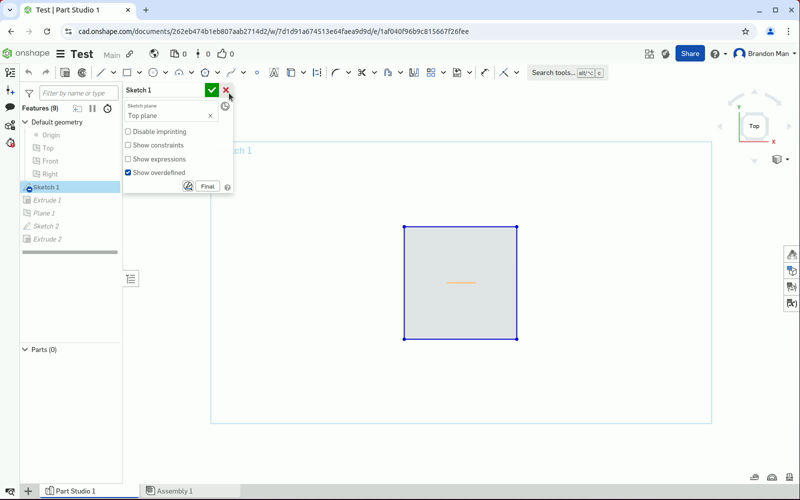
click(229, 92)
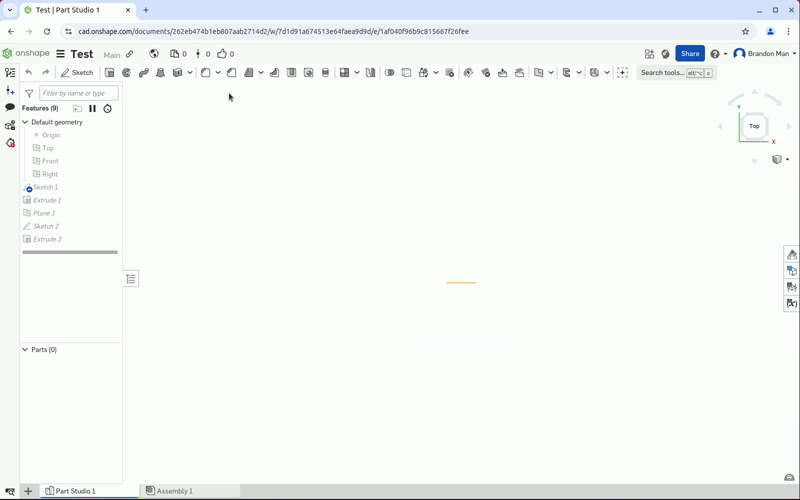
key(shift+s)
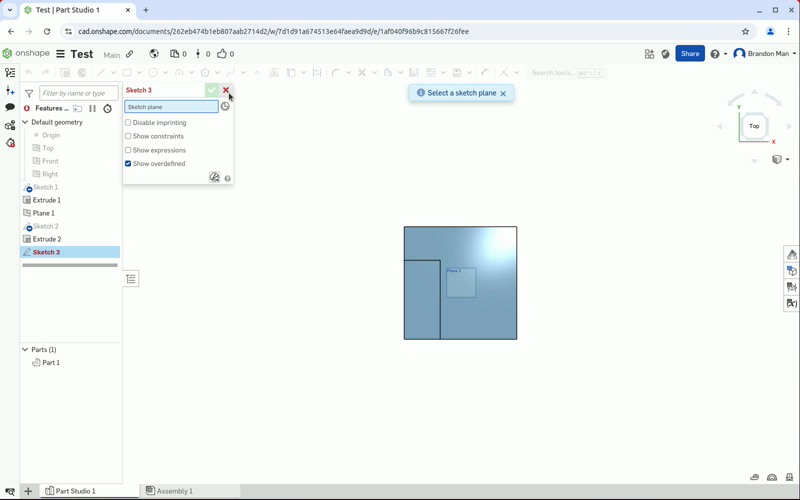
mouse_move(73, 215)
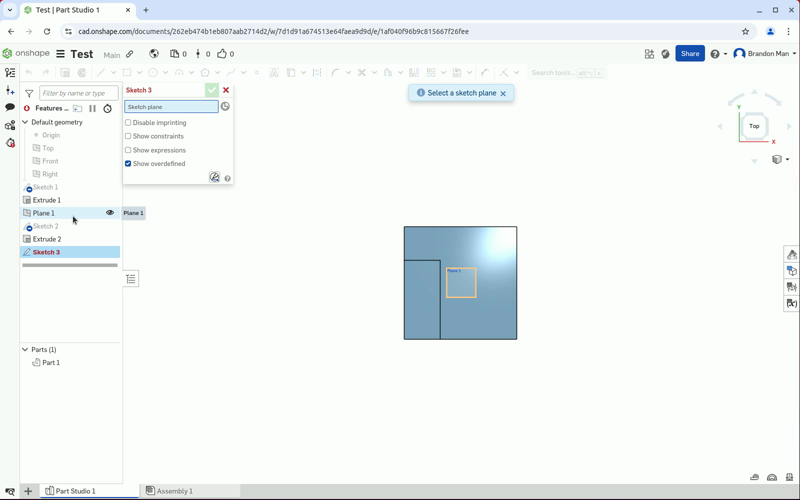
click(73, 215)
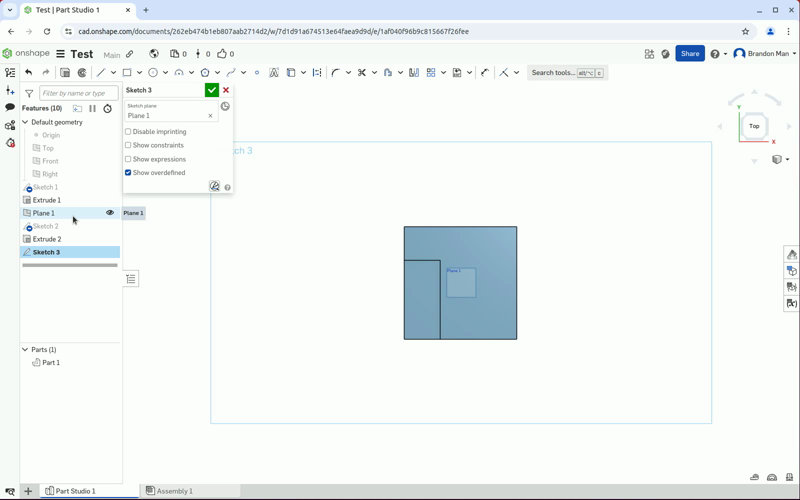
mouse_move(73, 352)
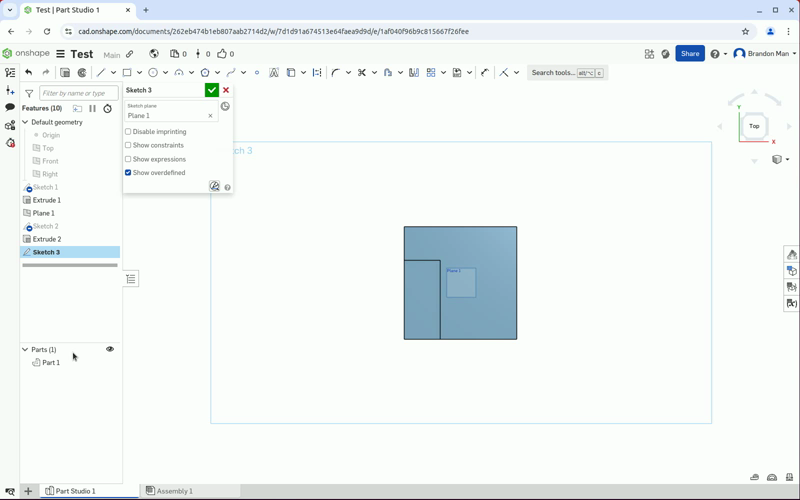
key(y)
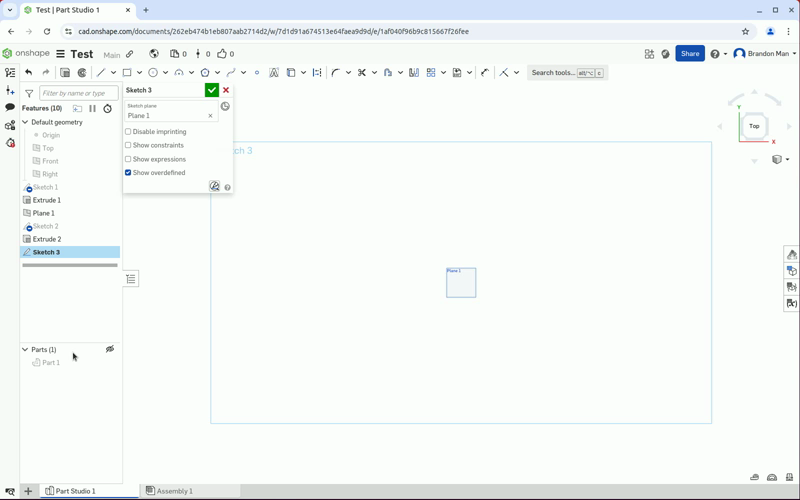
key(l)
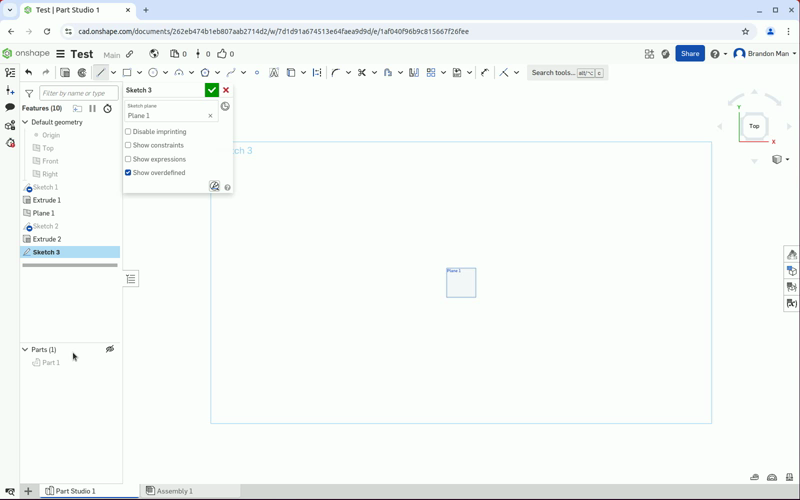
key_down(shift)
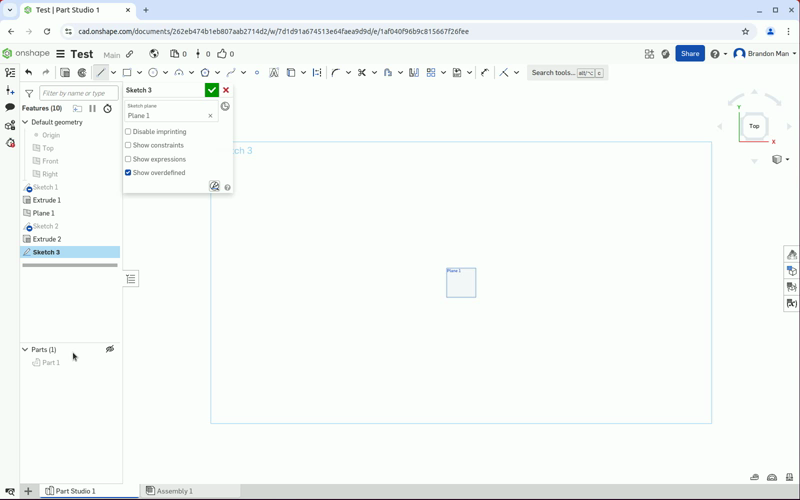
mouse_move(480, 339)
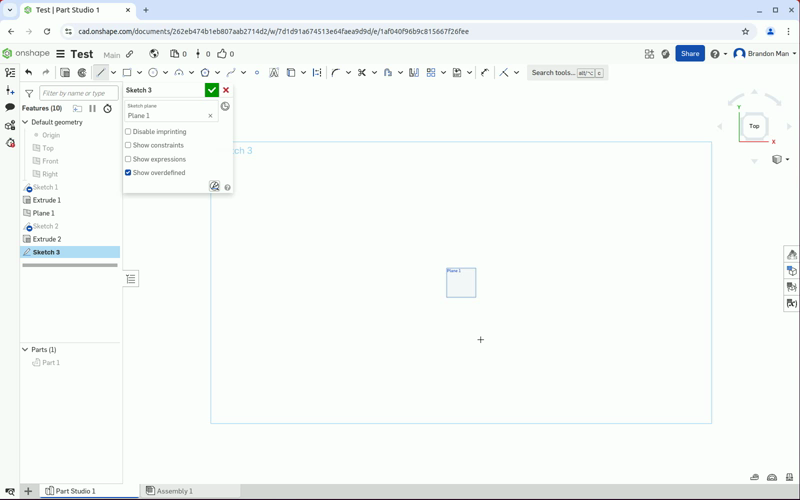
click(480, 339)
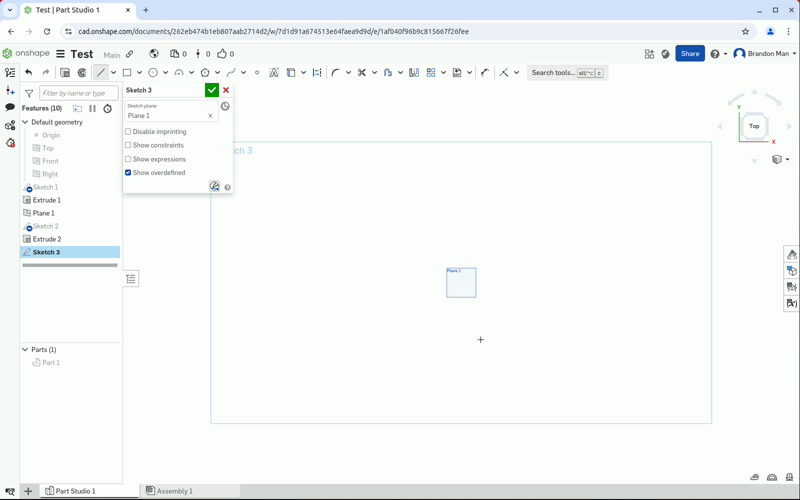
key_up(shift)
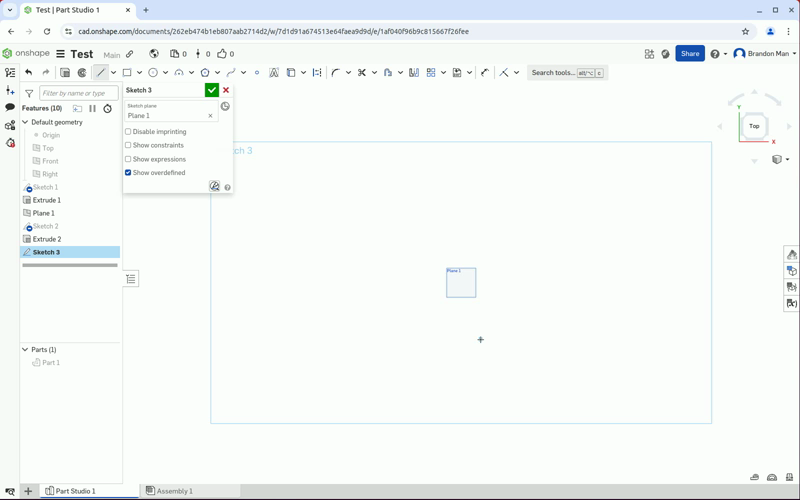
key_down(shift)
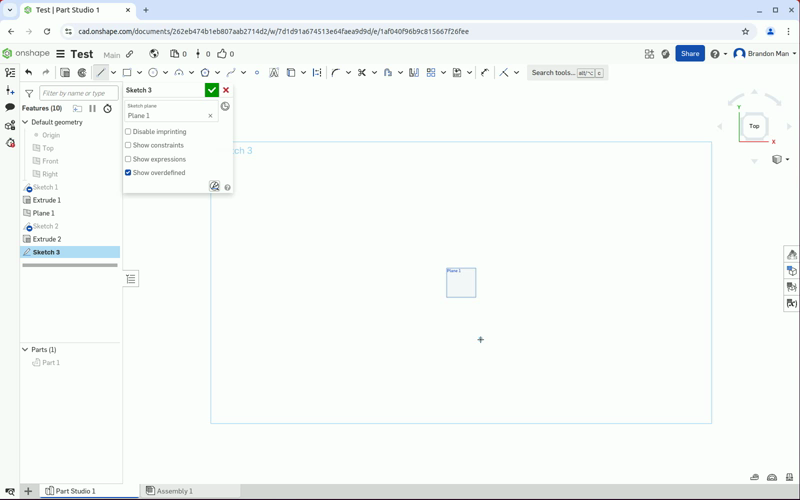
mouse_move(510, 339)
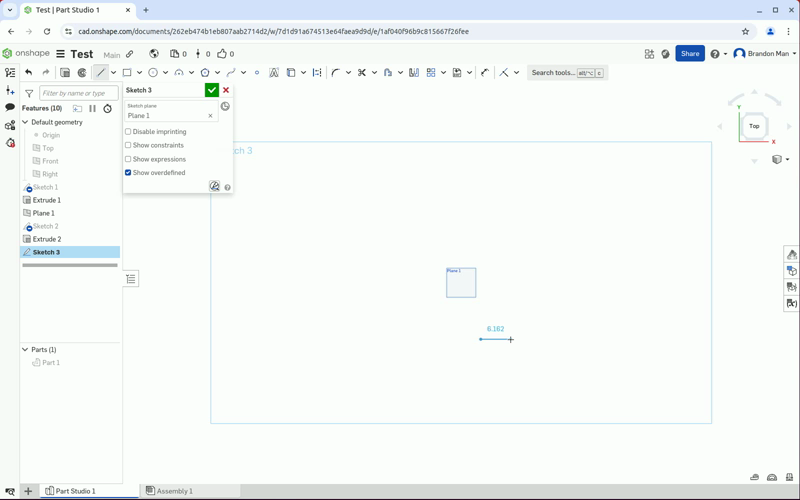
mouse_move(516, 339)
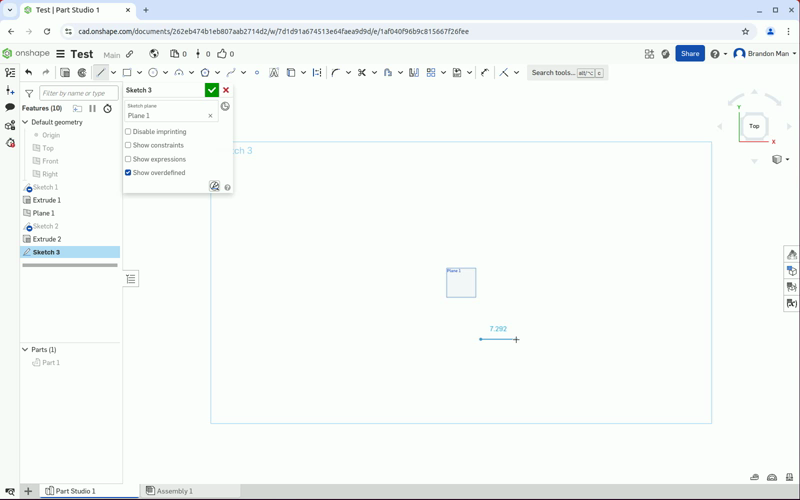
click(516, 339)
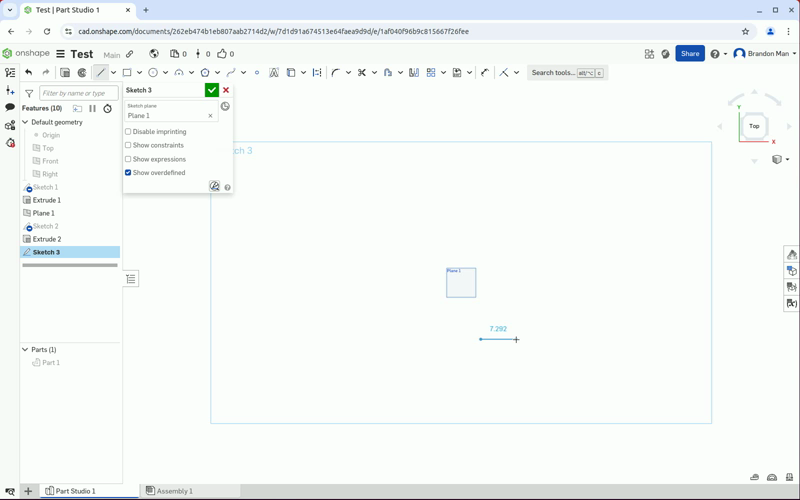
key_up(shift)
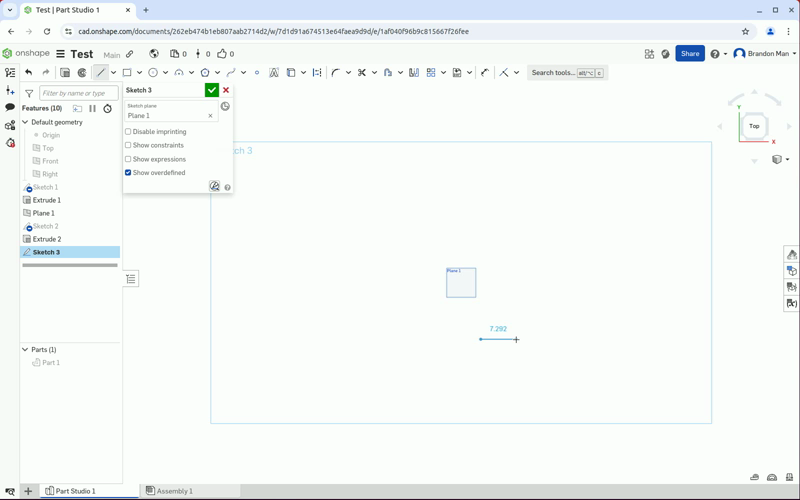
key_down(shift)
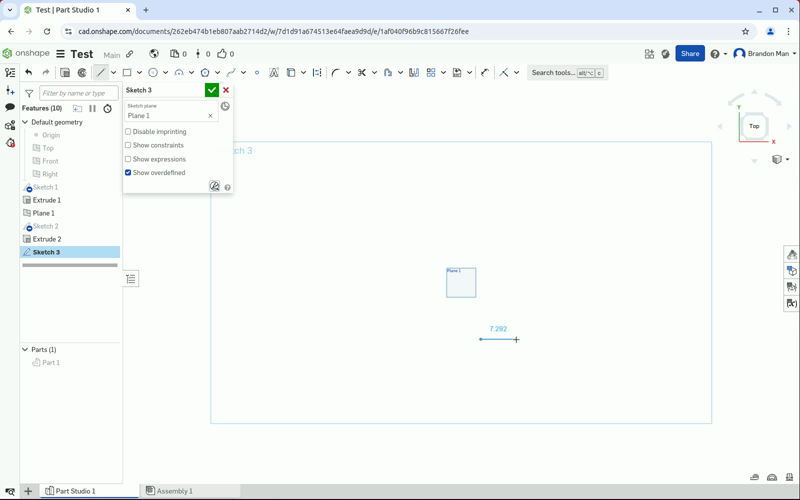
mouse_move(516, 260)
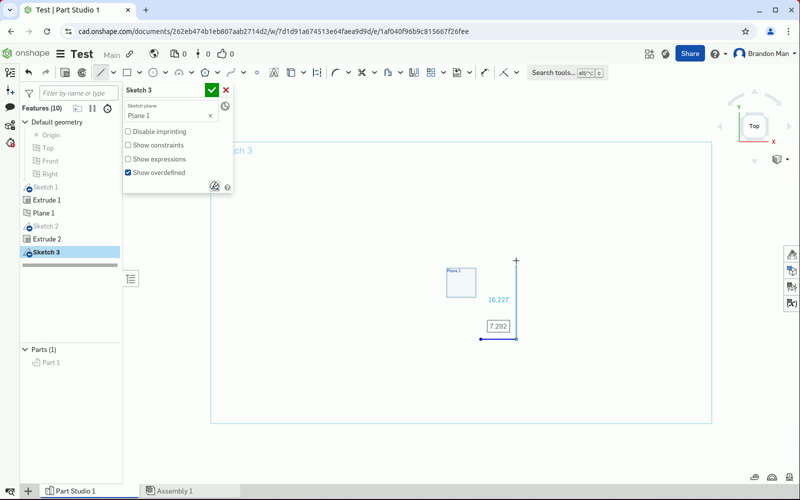
click(516, 260)
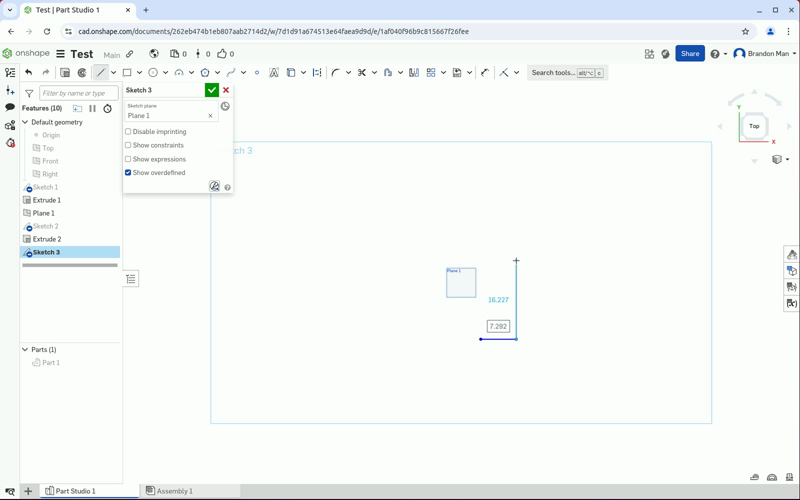
key_up(shift)
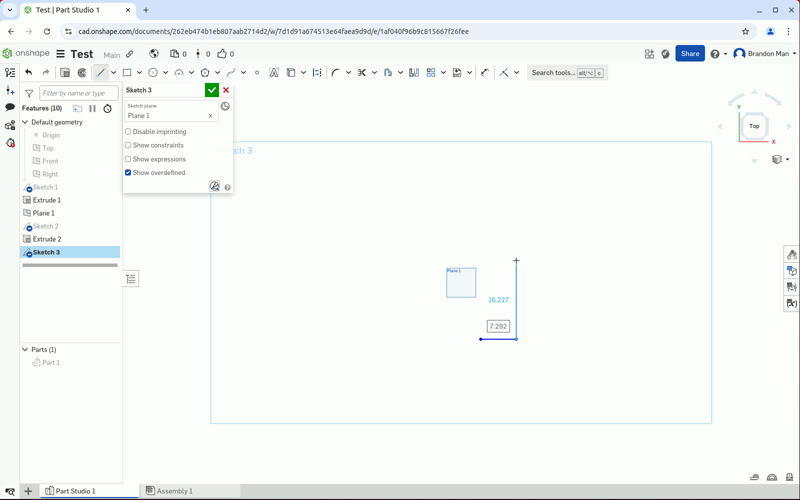
key_down(shift)
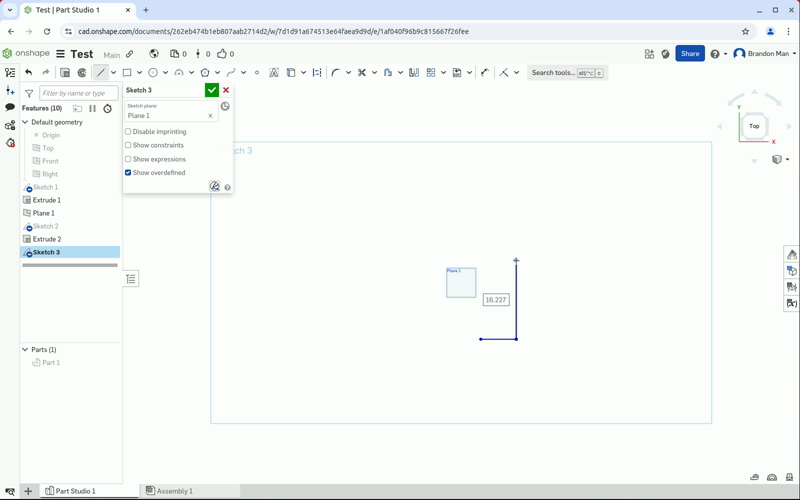
mouse_move(546, 260)
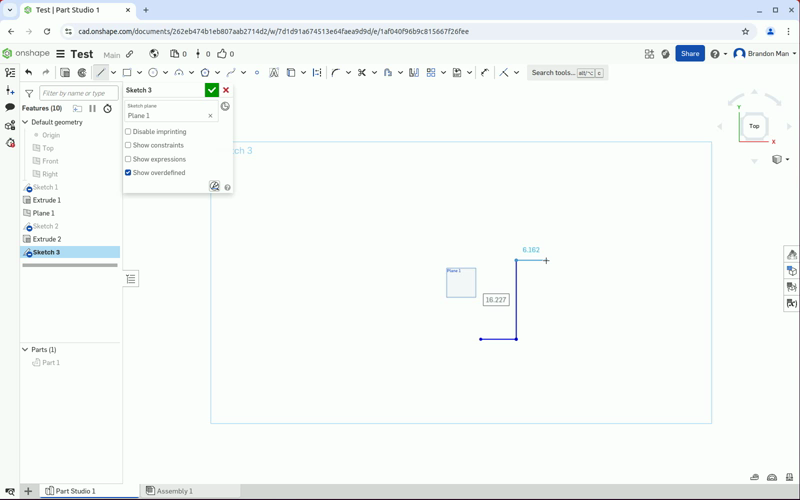
mouse_move(480, 260)
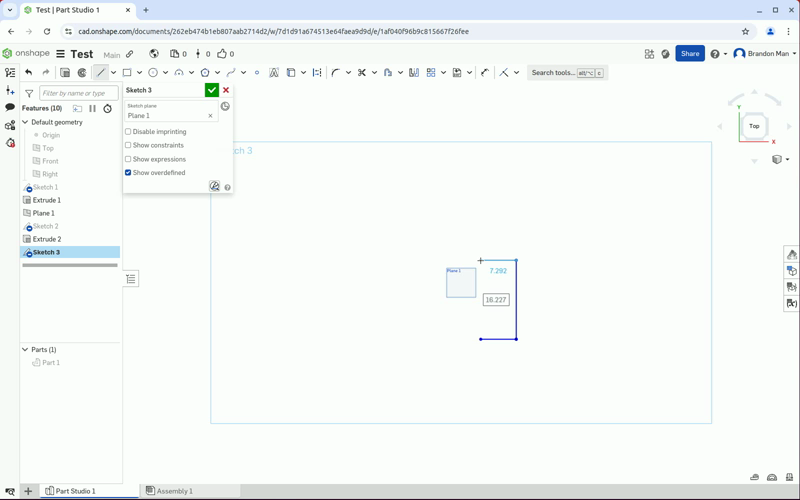
click(480, 260)
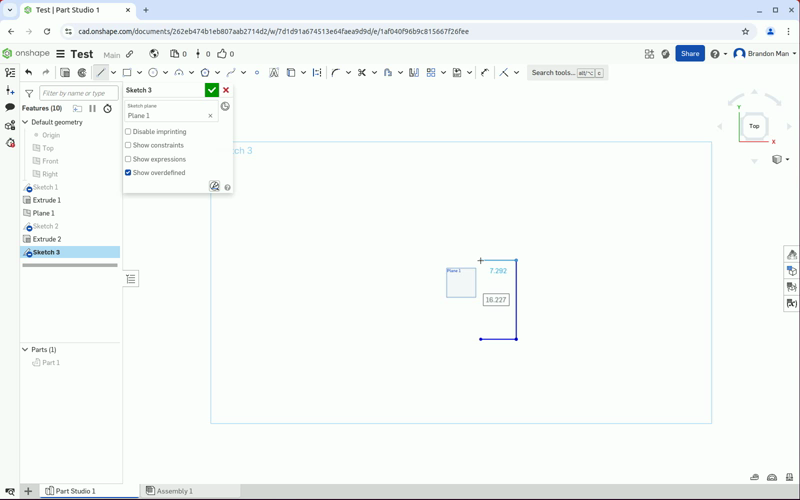
key_up(shift)
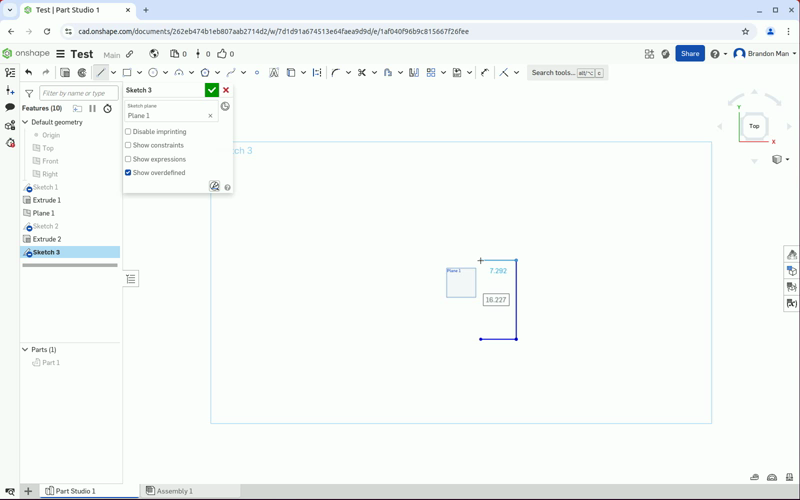
key_down(shift)
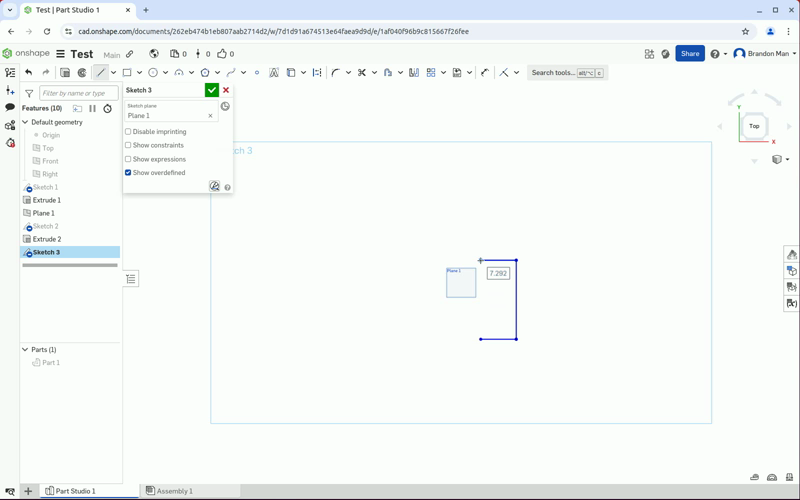
mouse_move(480, 339)
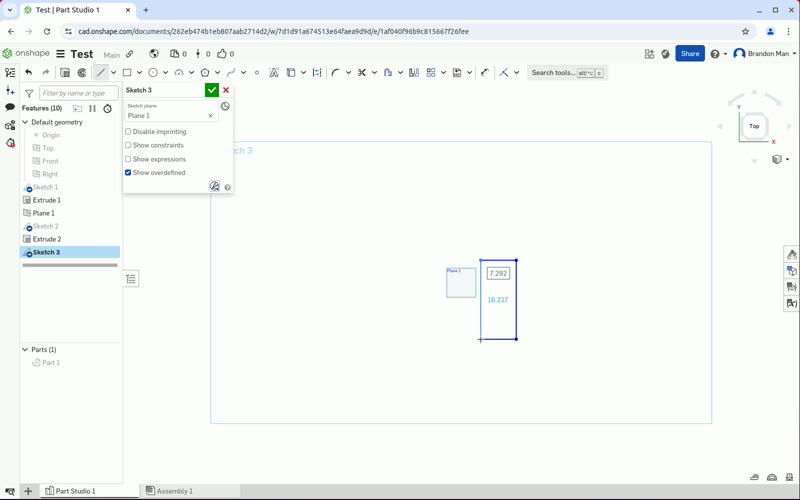
key_up(shift)
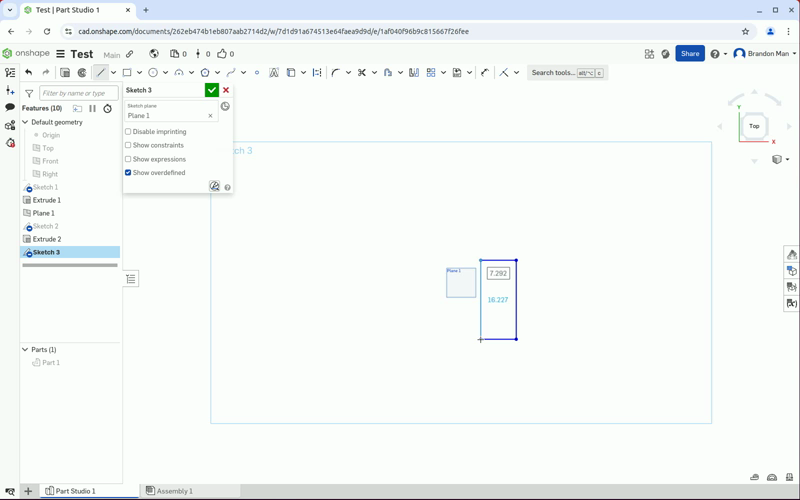
click(480, 339)
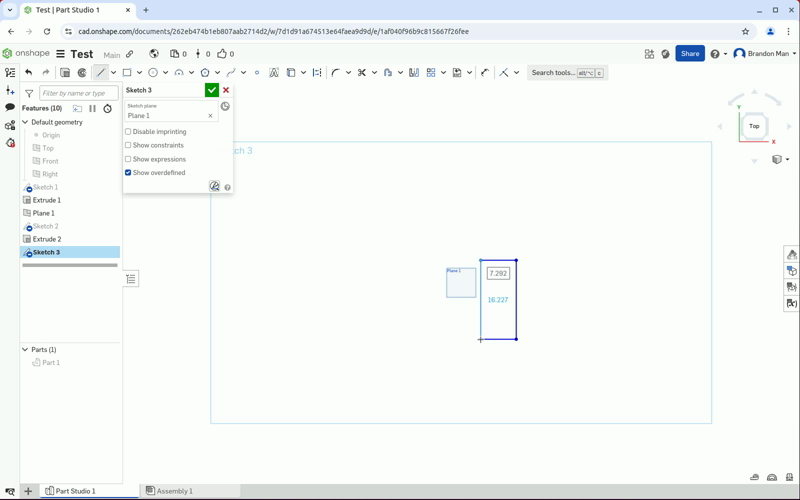
key(esc)
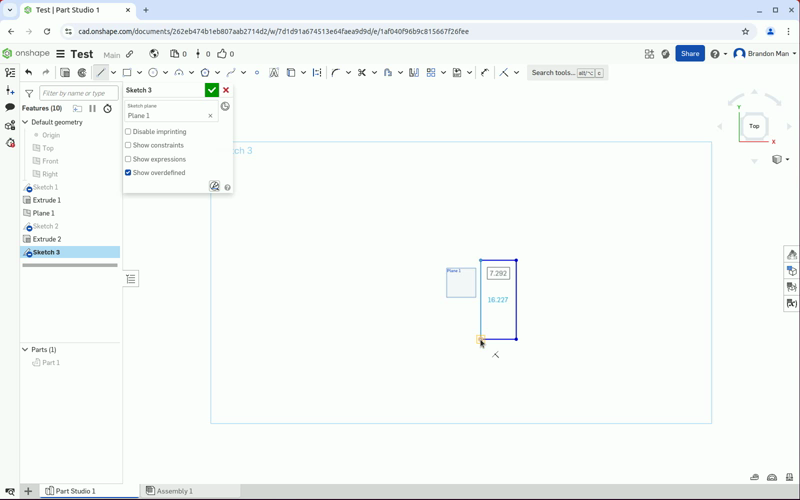
mouse_move(514, 274)
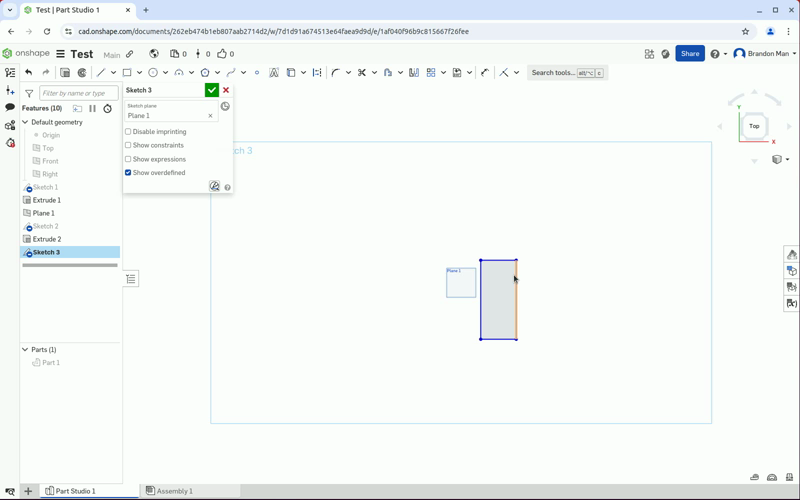
click(514, 274)
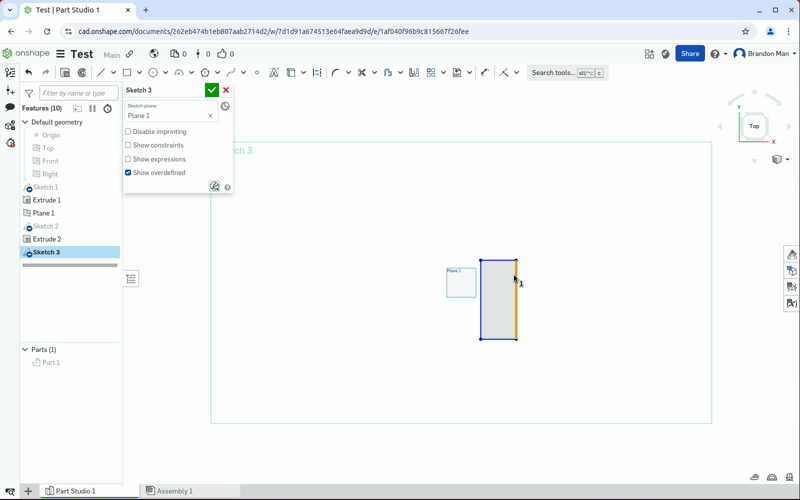
mouse_move(73, 352)
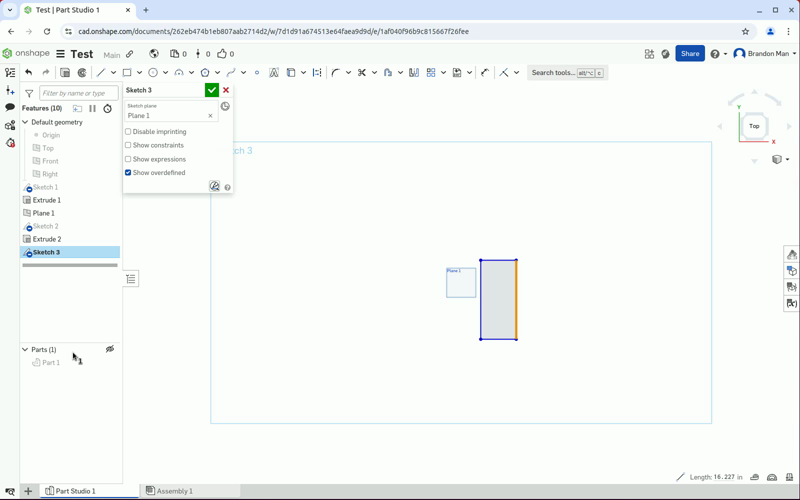
key(shift+y)
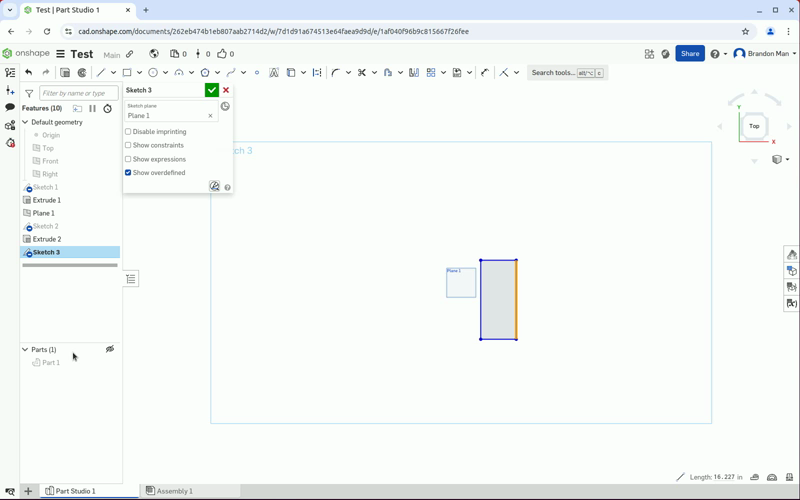
key(shift+e)
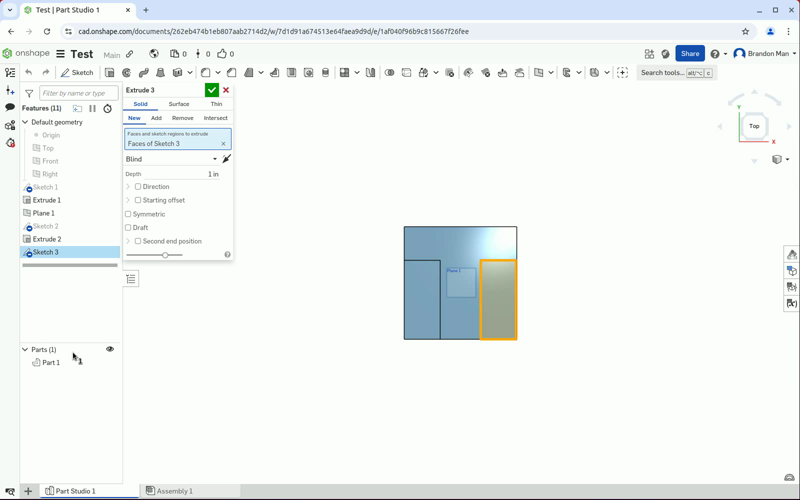
mouse_move(143, 106)
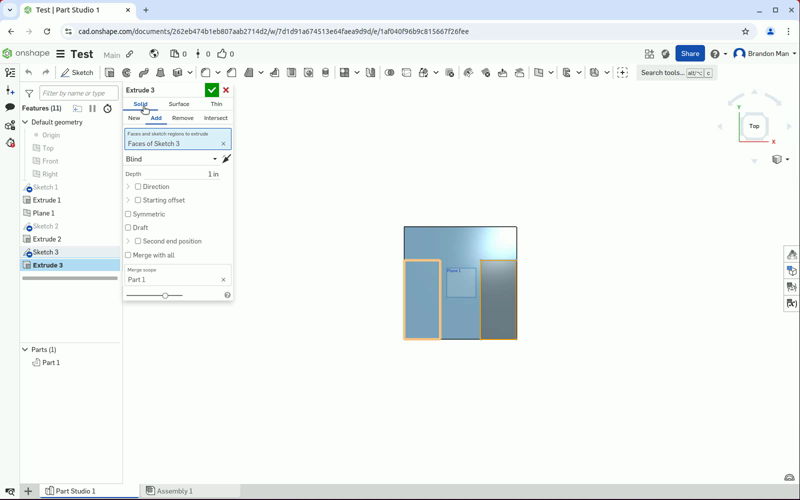
click(143, 106)
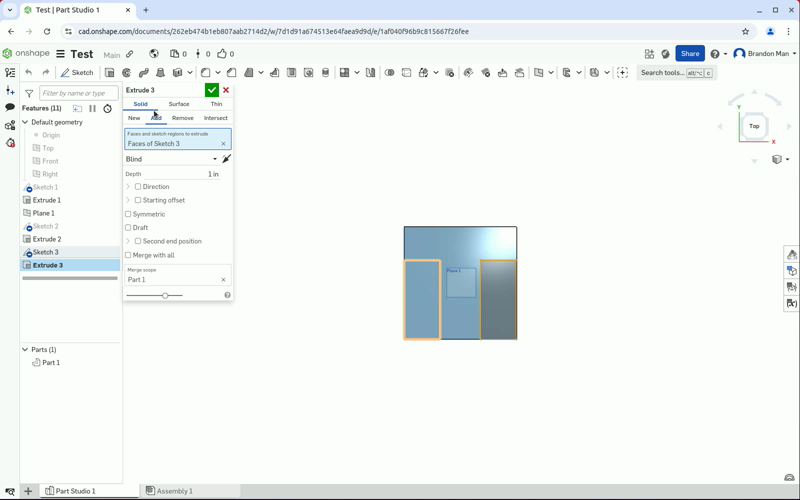
mouse_move(186, 120)
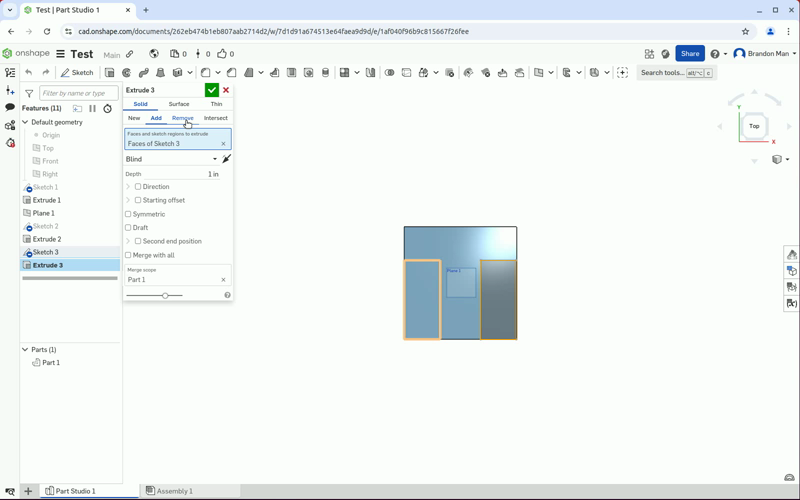
click(186, 120)
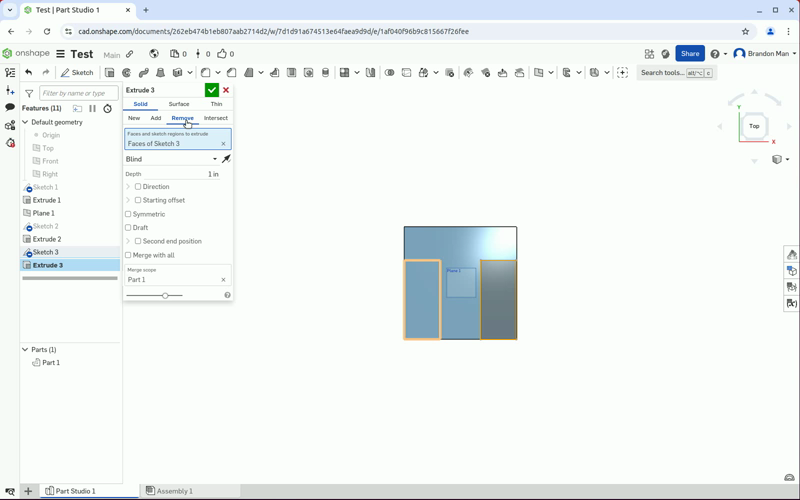
key(tab, 4)
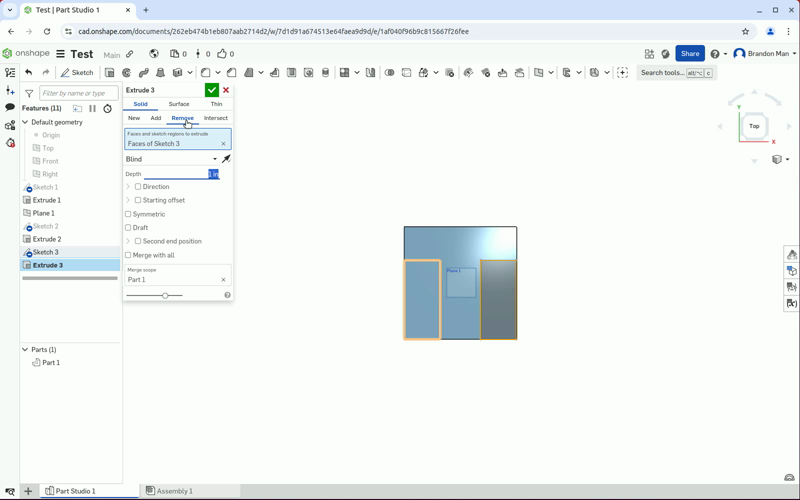
text(16.128)
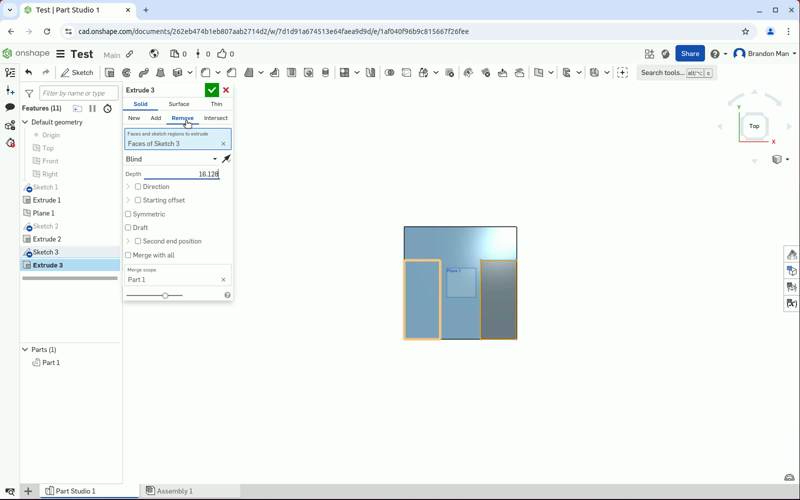
key(tab, 6)
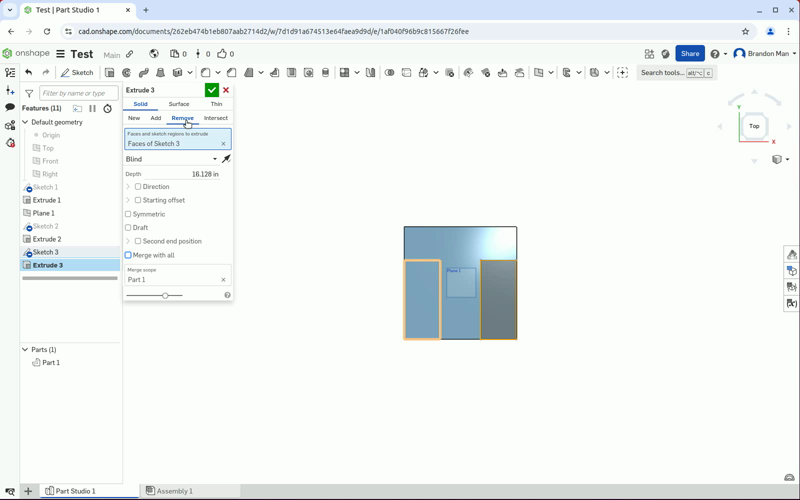
key(space)
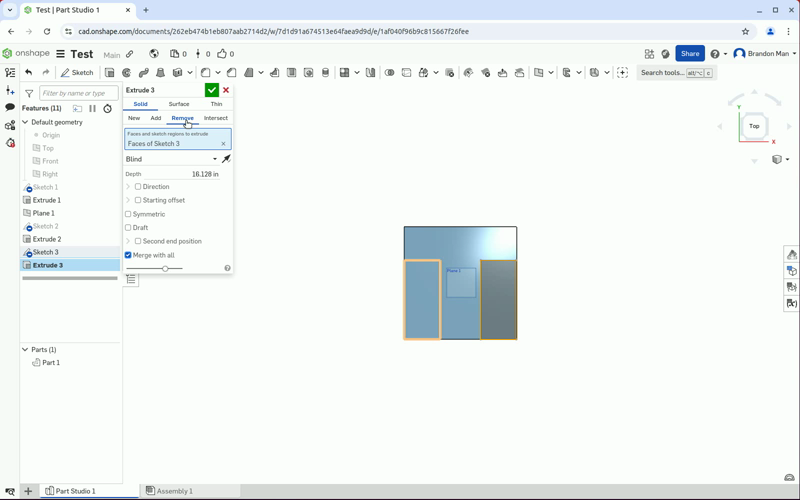
key(enter)
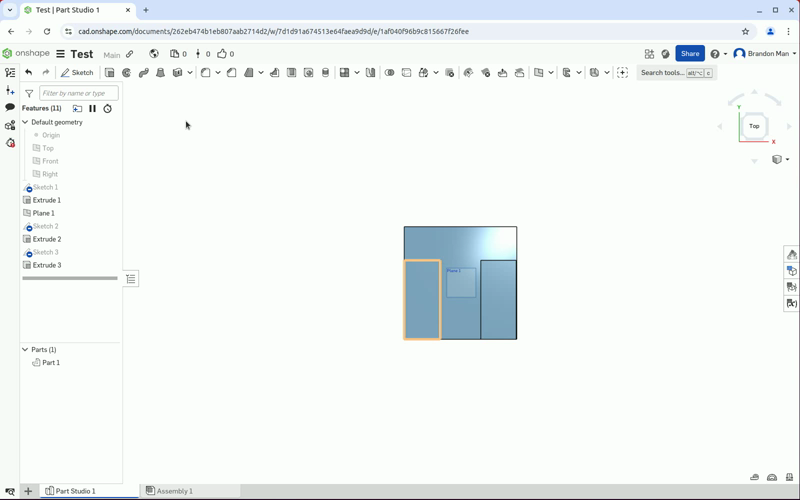
key(shift+h)
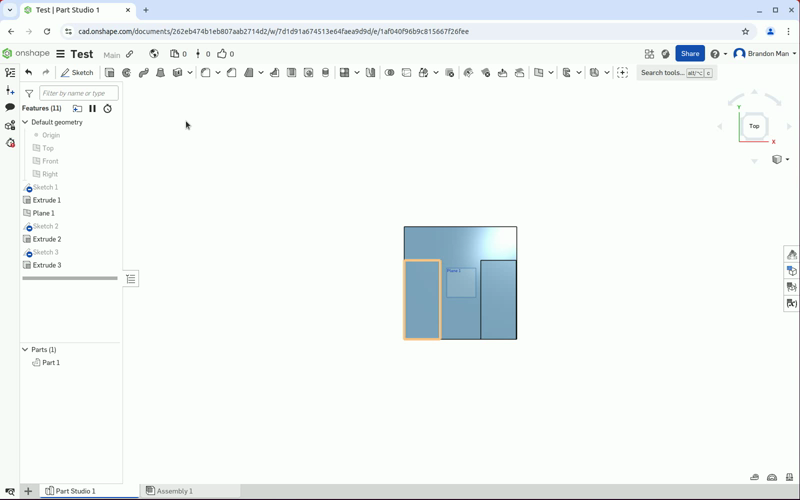
key(shift+h)
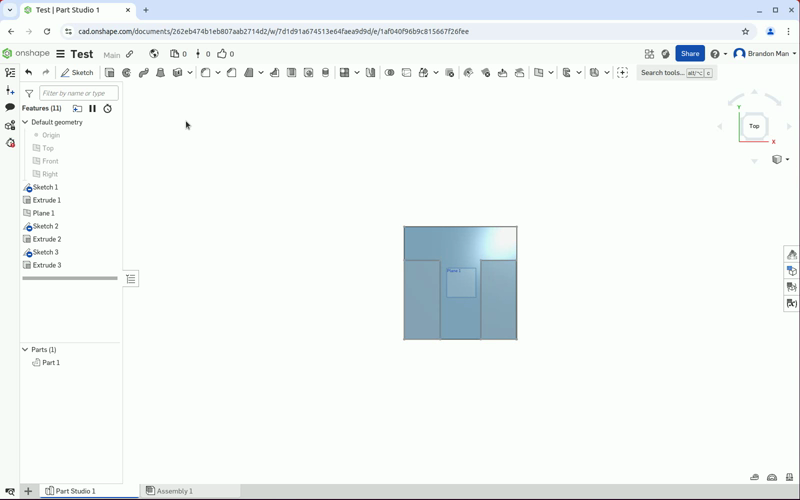
key(shift+7)
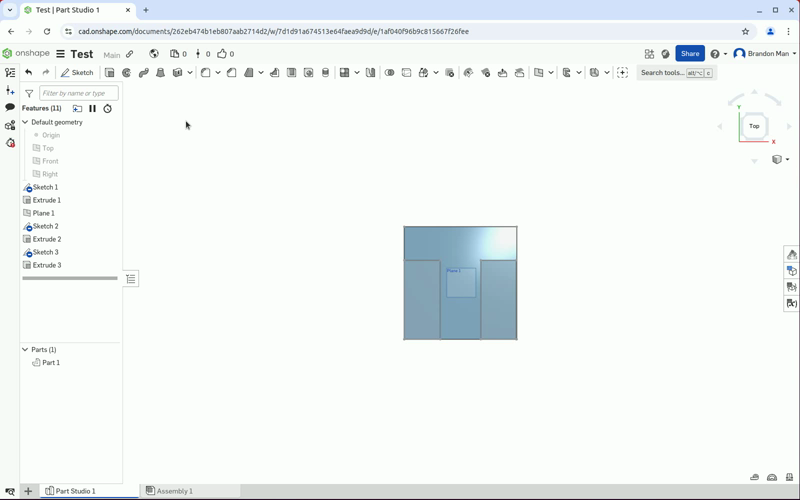
key(up, 3)
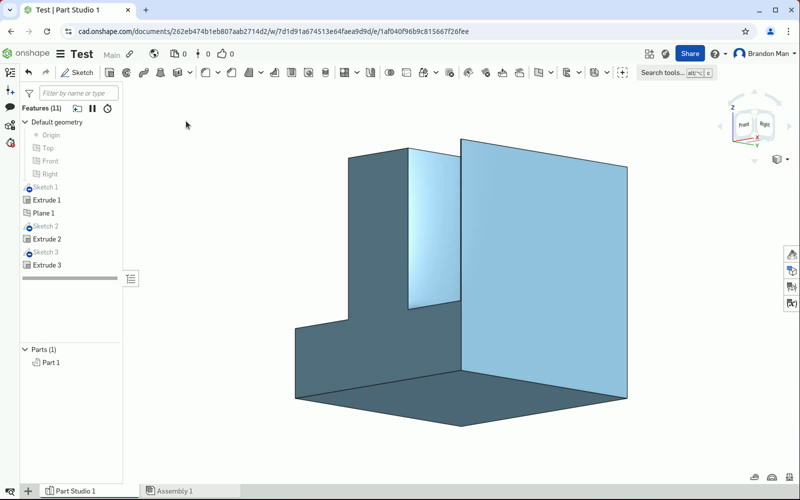
key(left, 3)
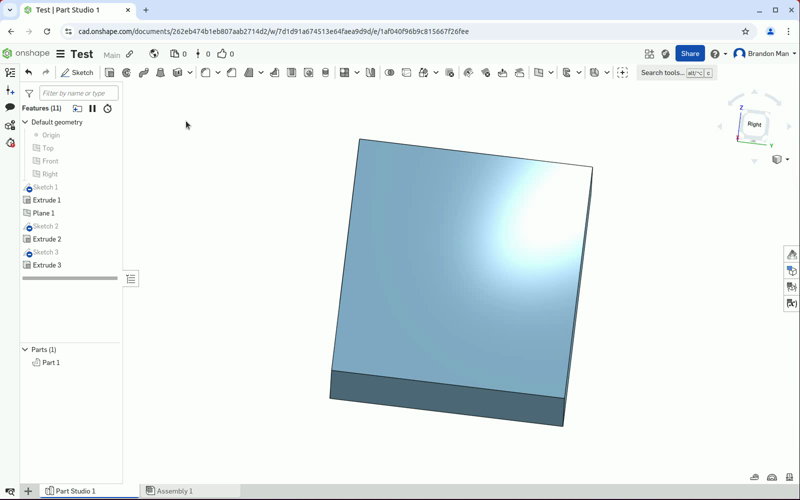
key(right, 3)
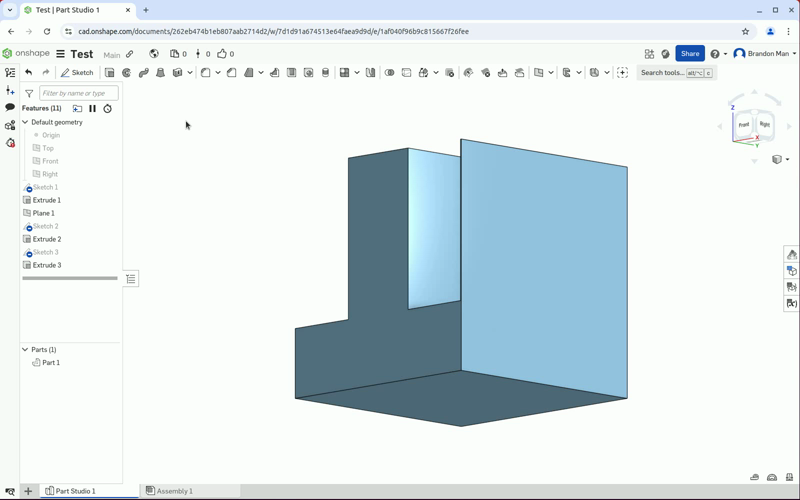
key(down, 3)
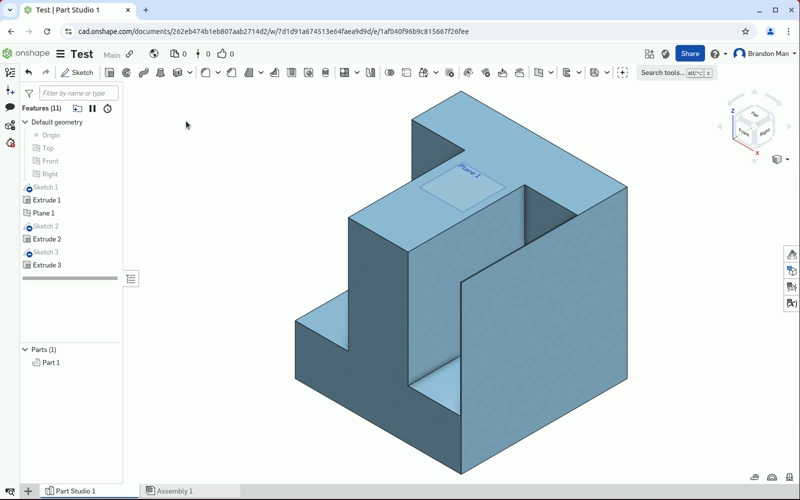
mouse_move(73, 189)
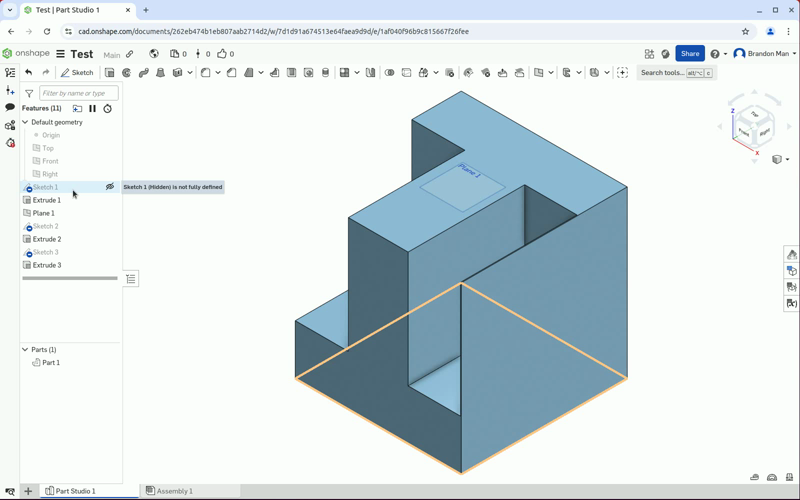
click(73, 189)